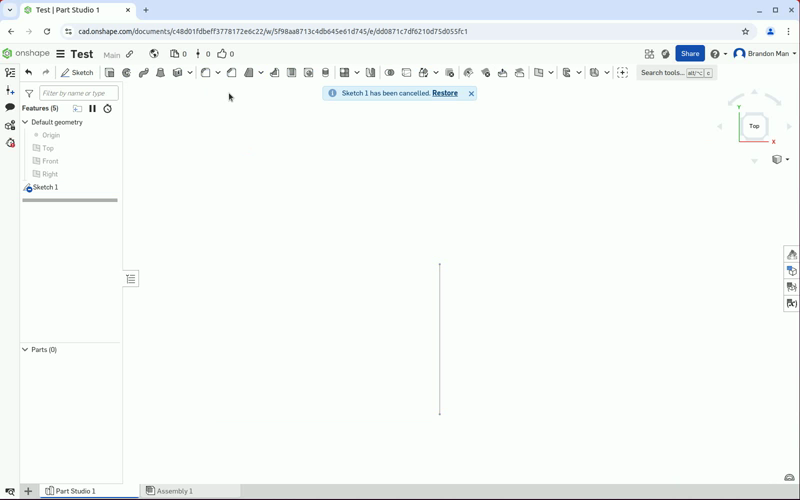
key(shift+h)
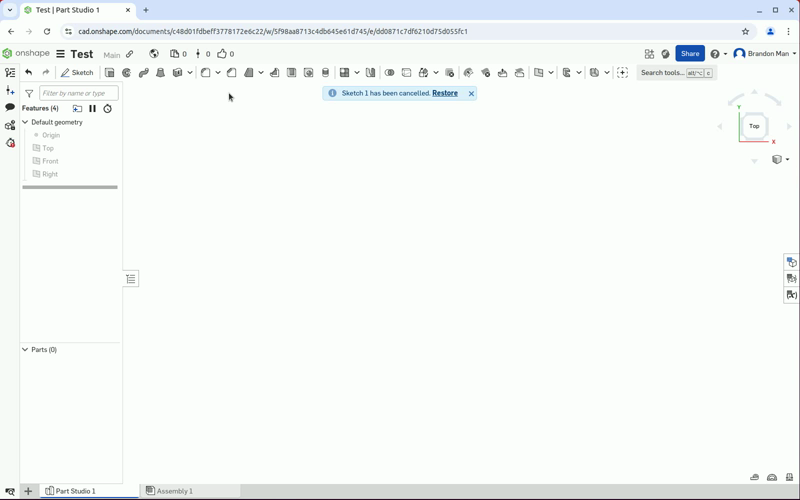
mouse_move(73, 352)
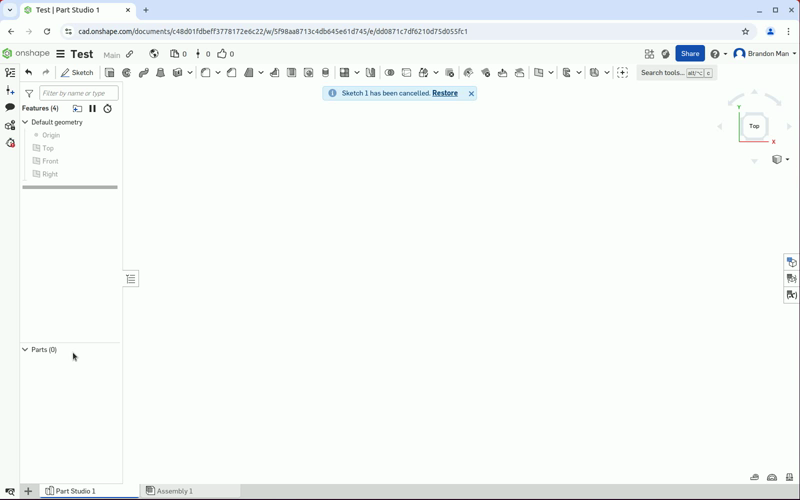
key(y)
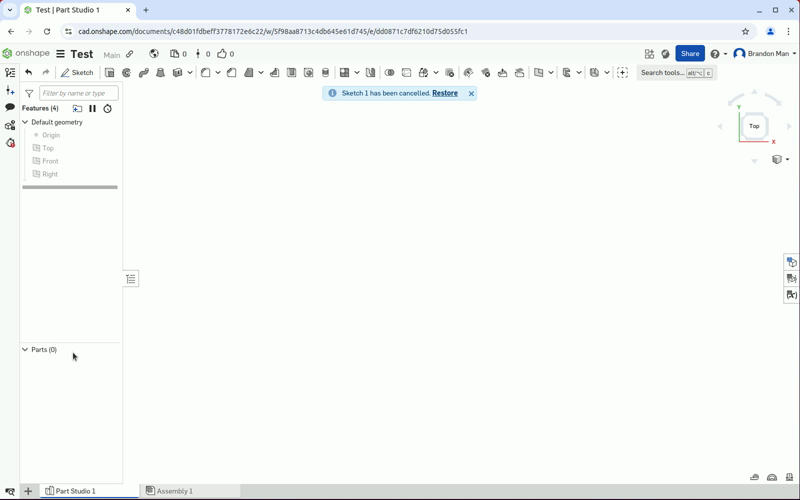
key(shift+p)
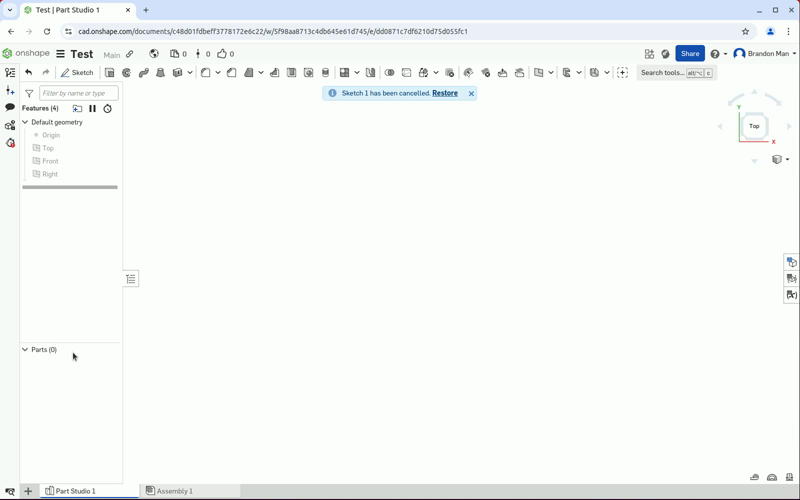
key(space)
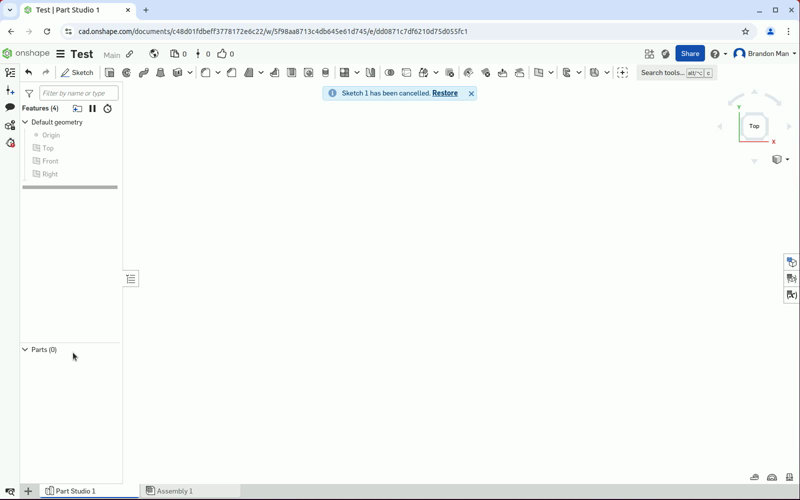
key_down(shift)
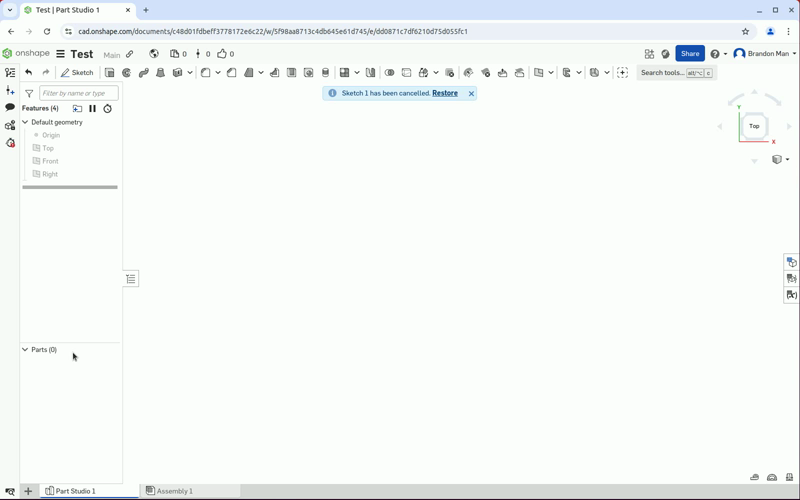
key(up)
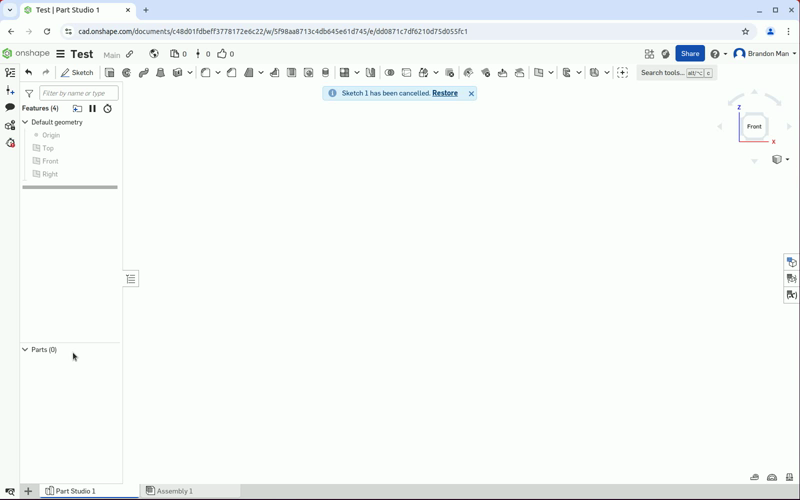
key_up(shift)
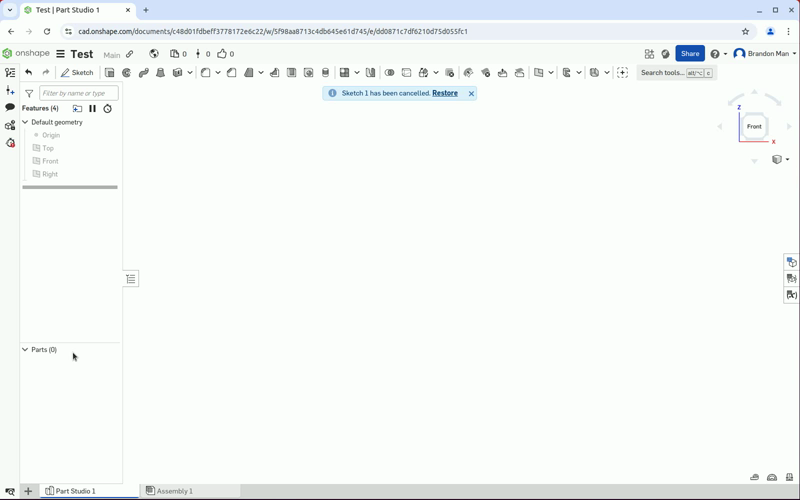
mouse_move(73, 352)
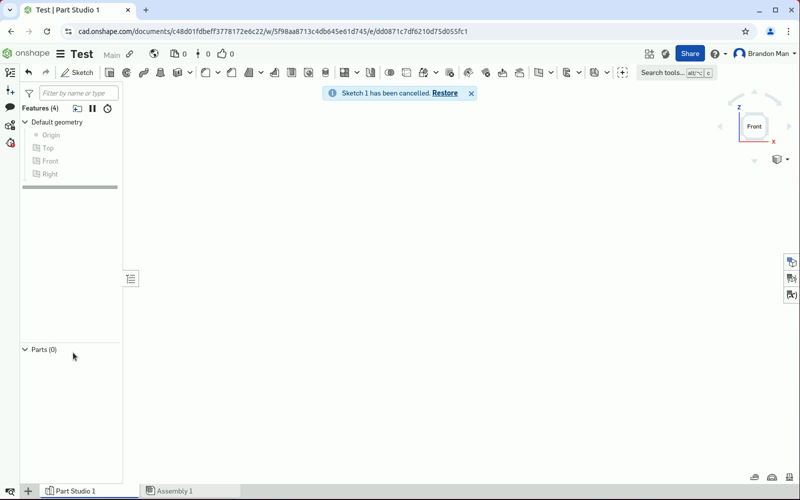
key(shift+y)
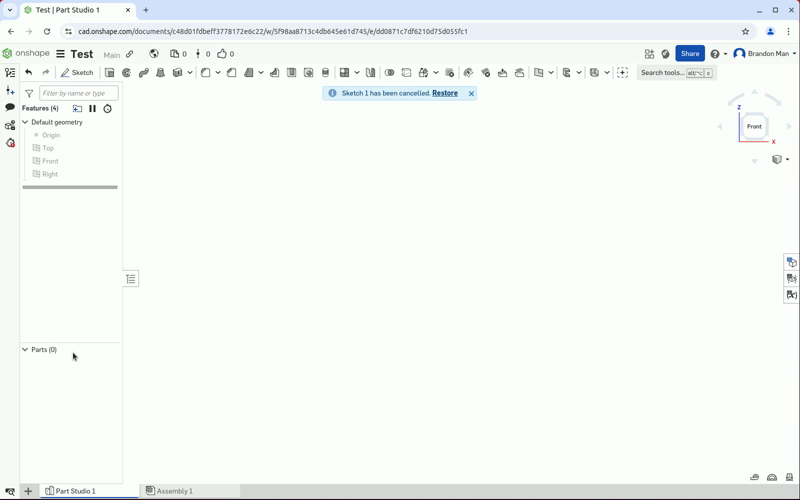
key(shift+s)
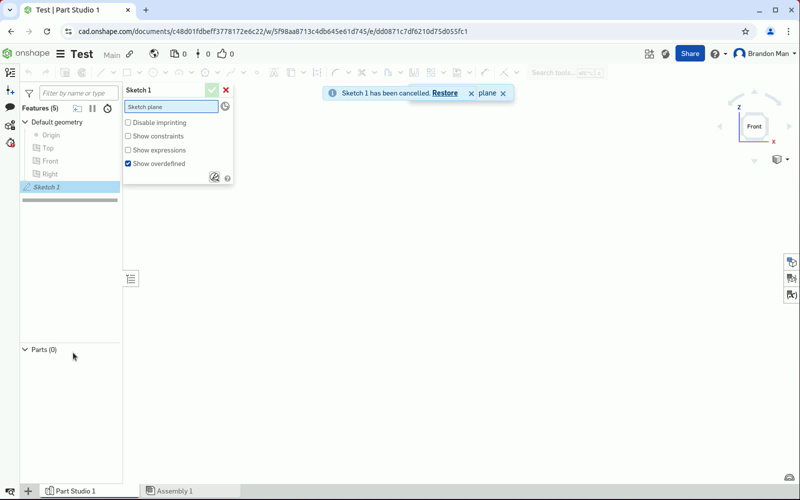
mouse_move(73, 163)
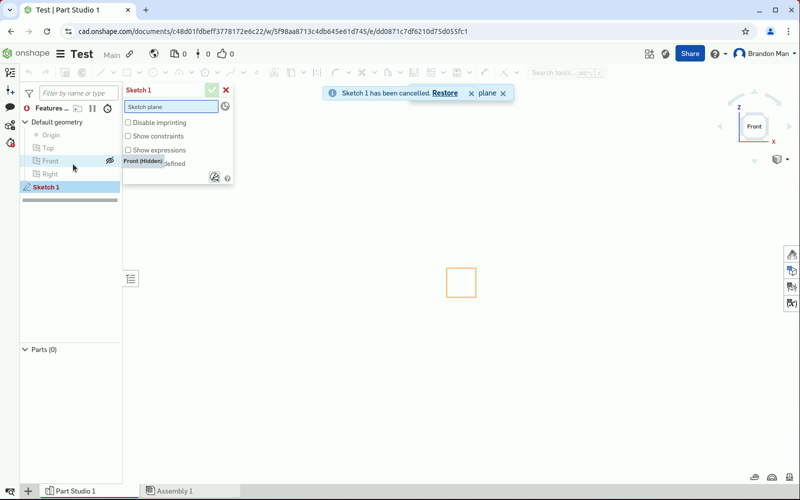
click(73, 163)
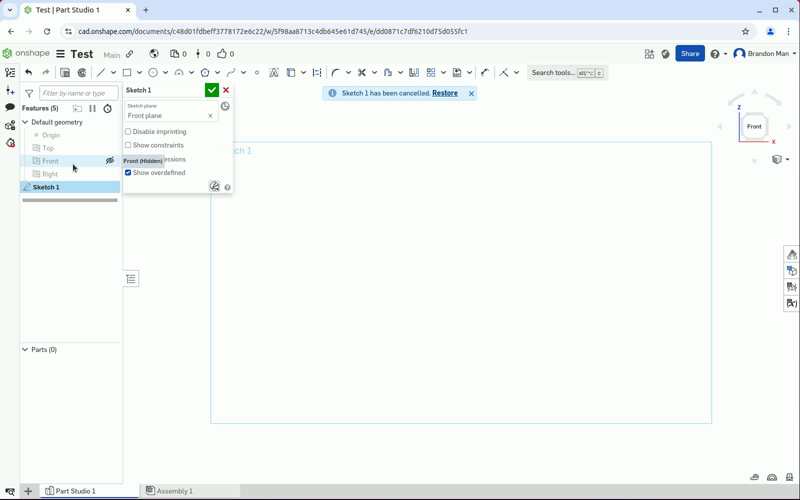
mouse_move(73, 352)
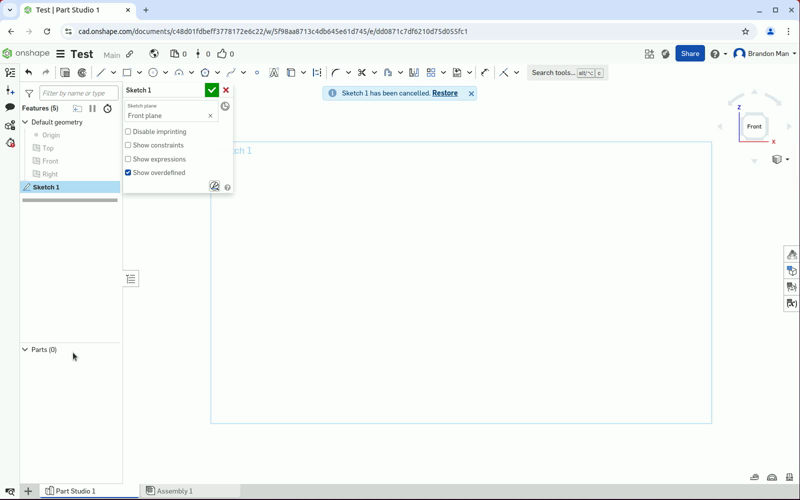
key(y)
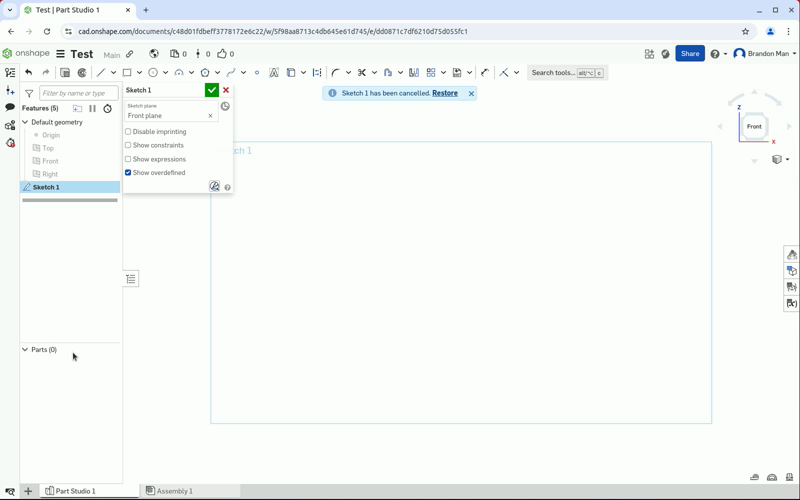
key(l)
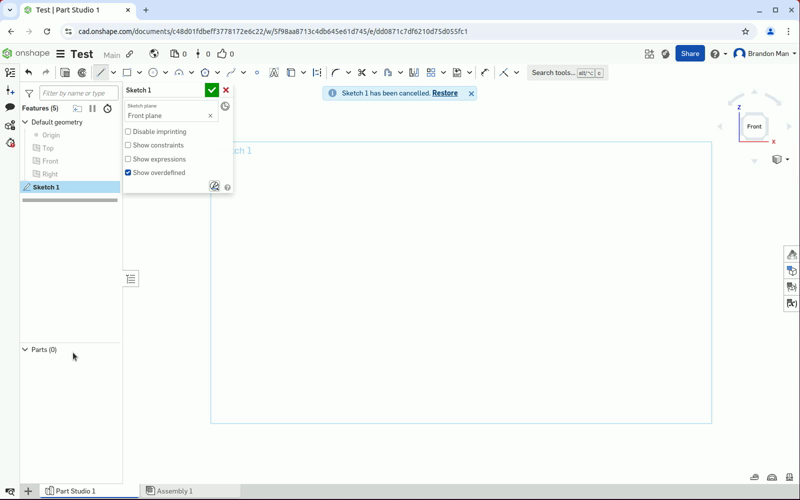
key_down(shift)
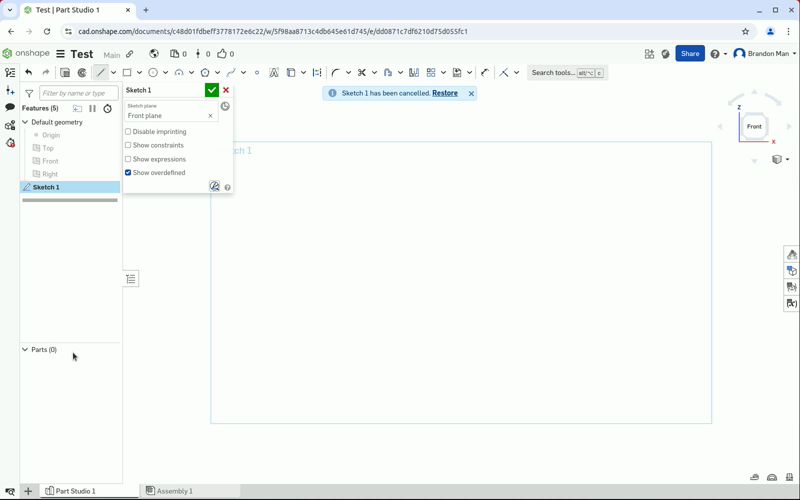
mouse_move(390, 320)
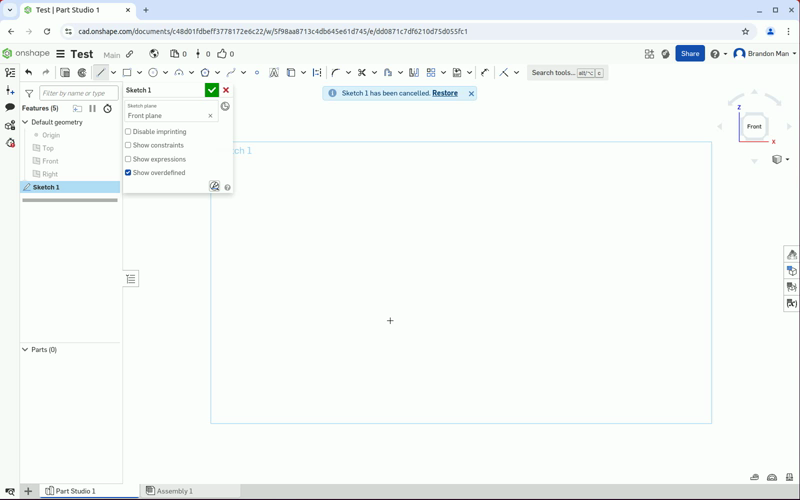
click(390, 320)
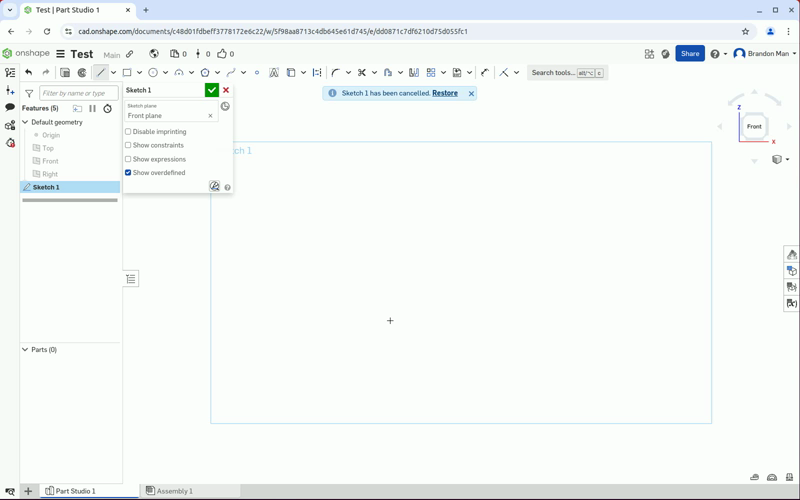
key_up(shift)
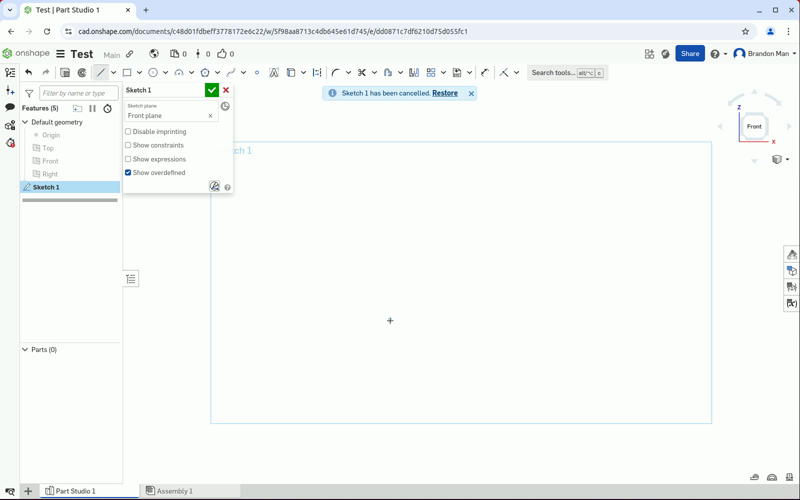
key_down(shift)
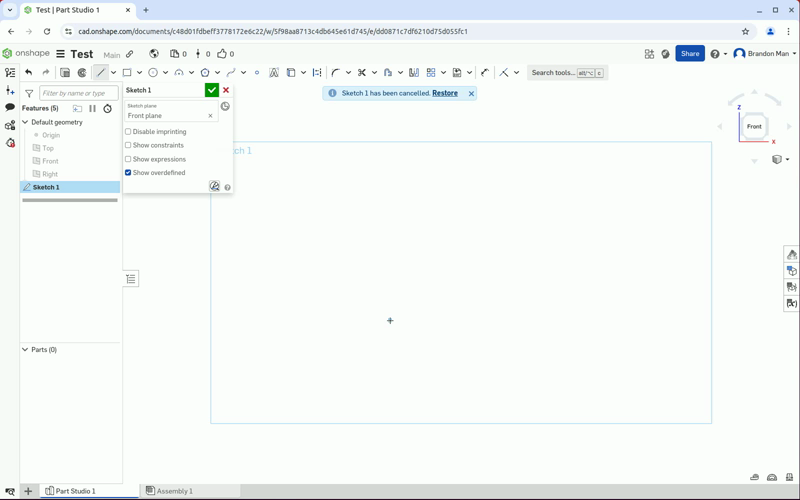
mouse_move(528, 320)
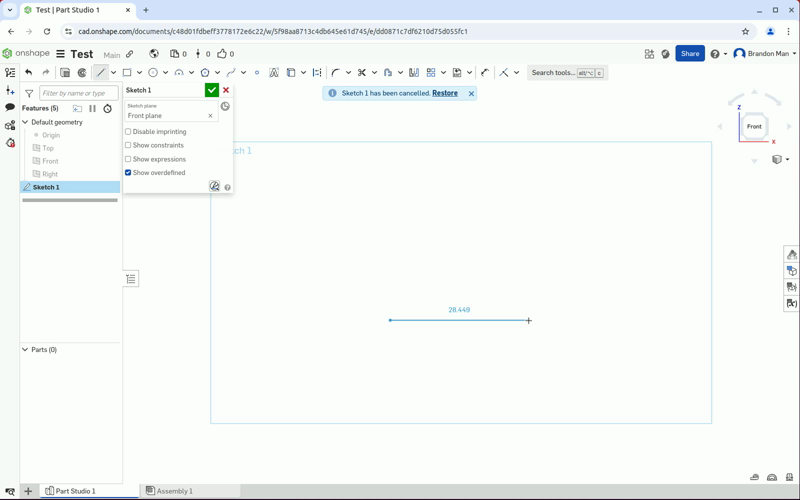
click(528, 320)
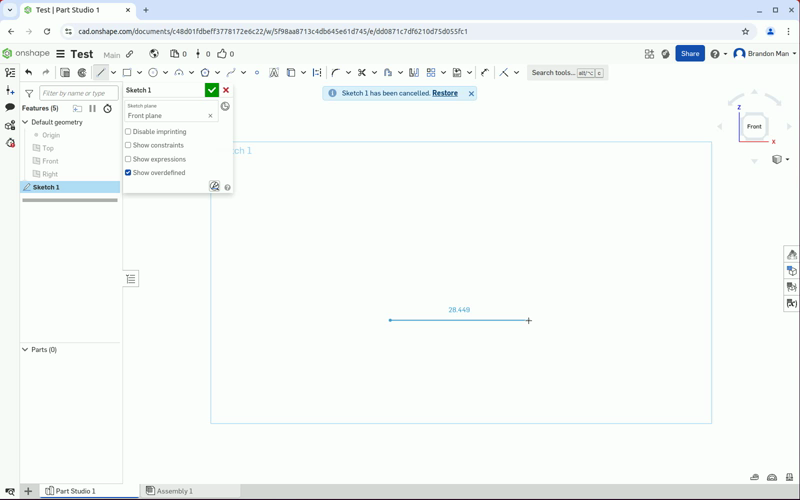
key_up(shift)
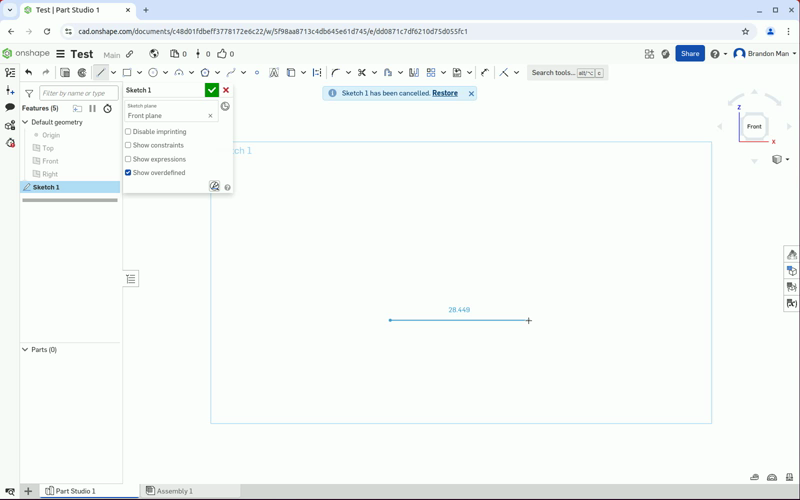
key_down(shift)
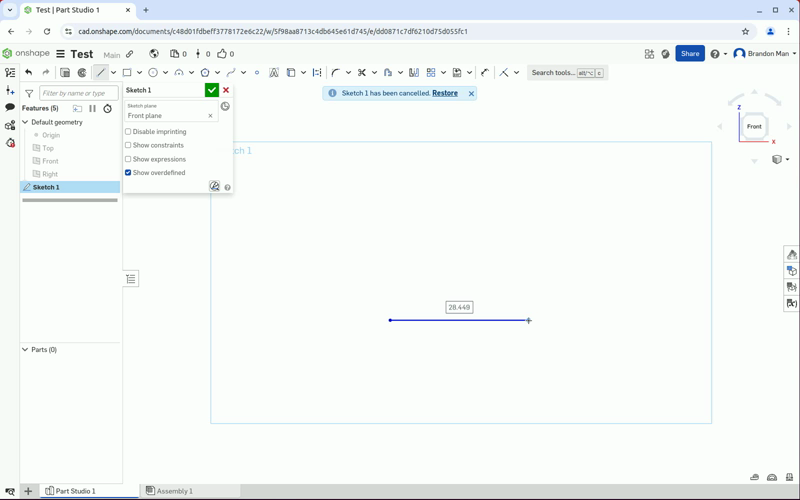
mouse_move(558, 320)
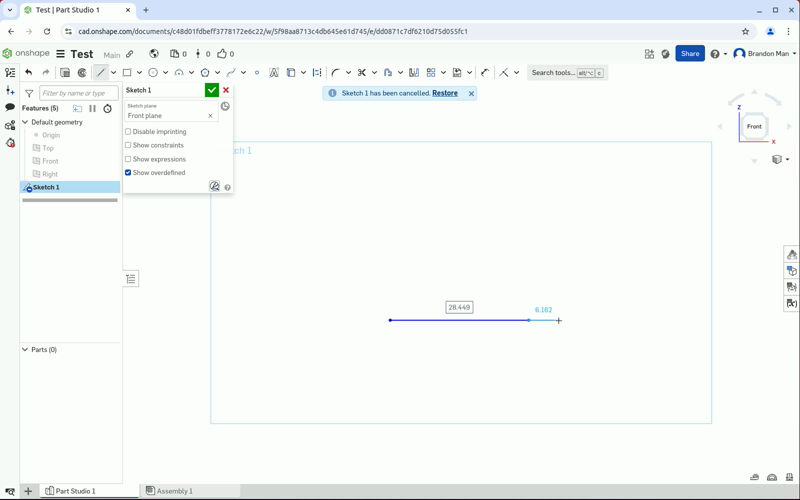
mouse_move(528, 278)
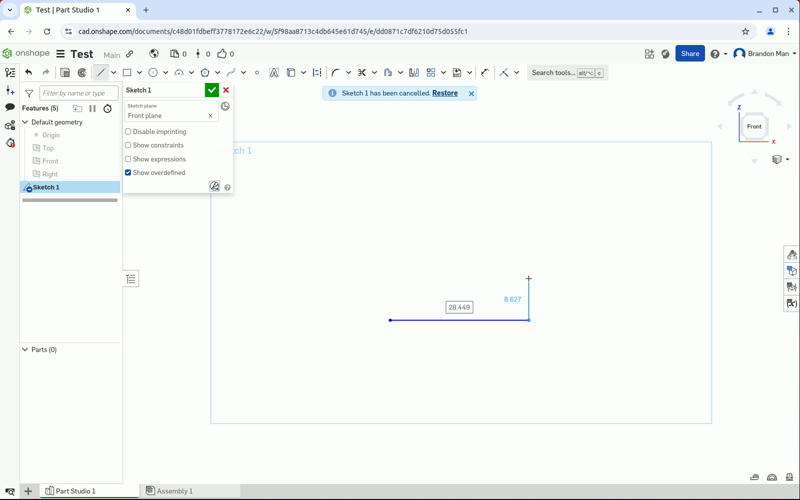
click(528, 278)
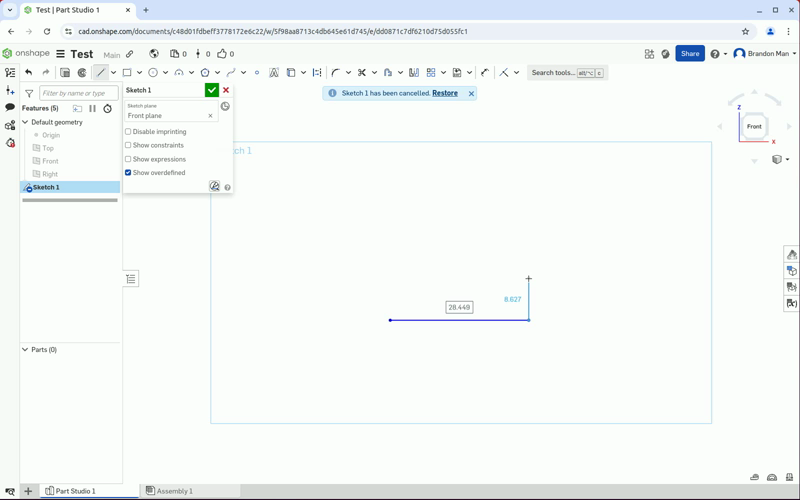
key_up(shift)
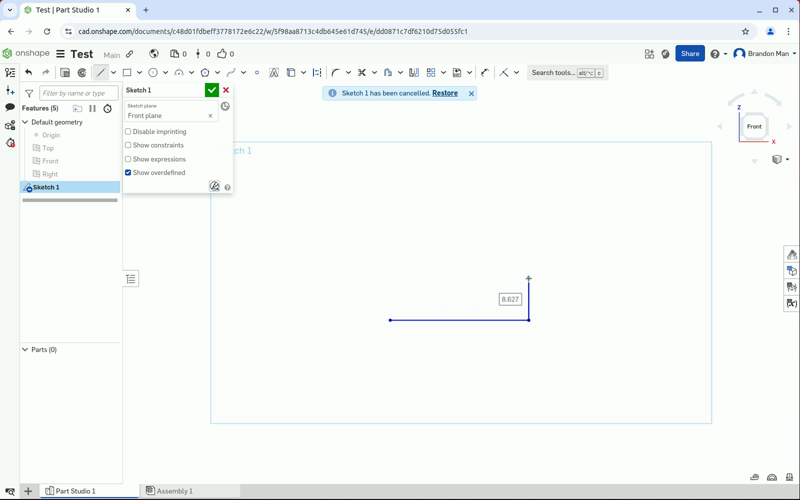
key(esc)
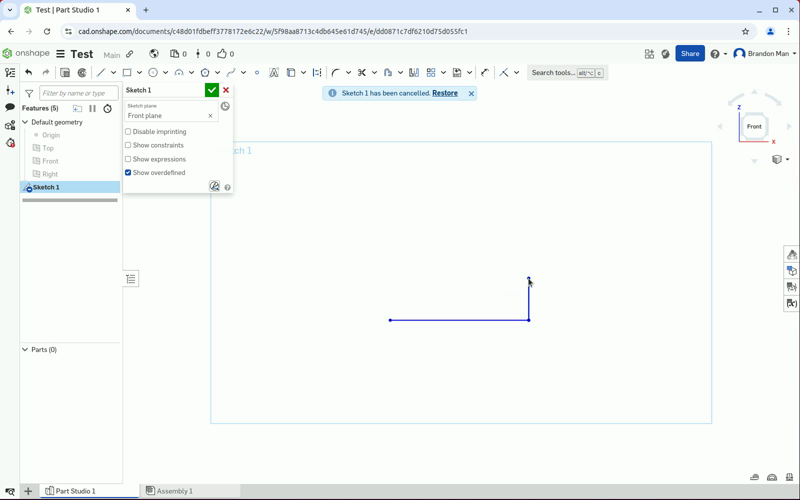
key(a)
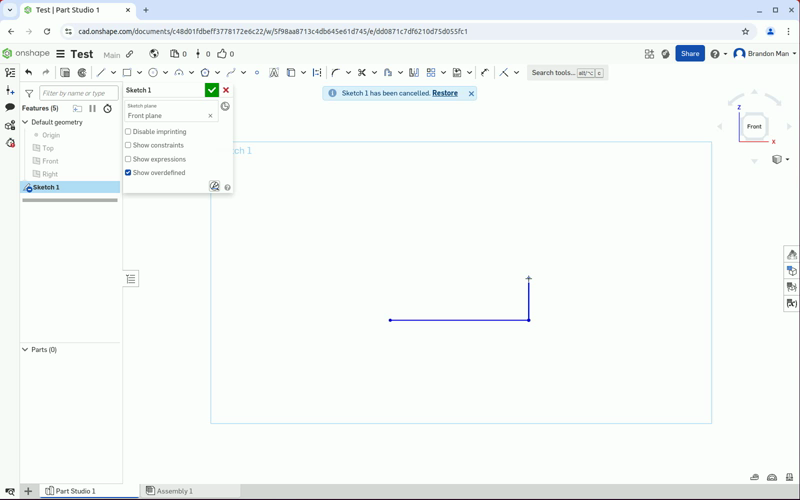
mouse_move(528, 278)
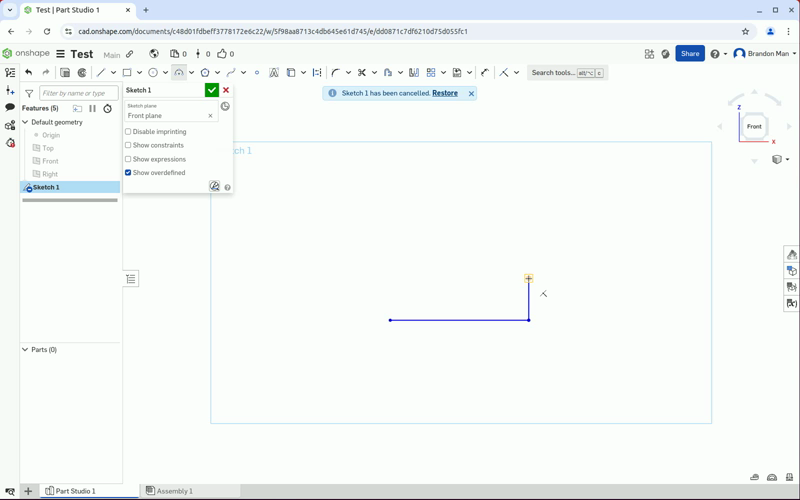
click(528, 278)
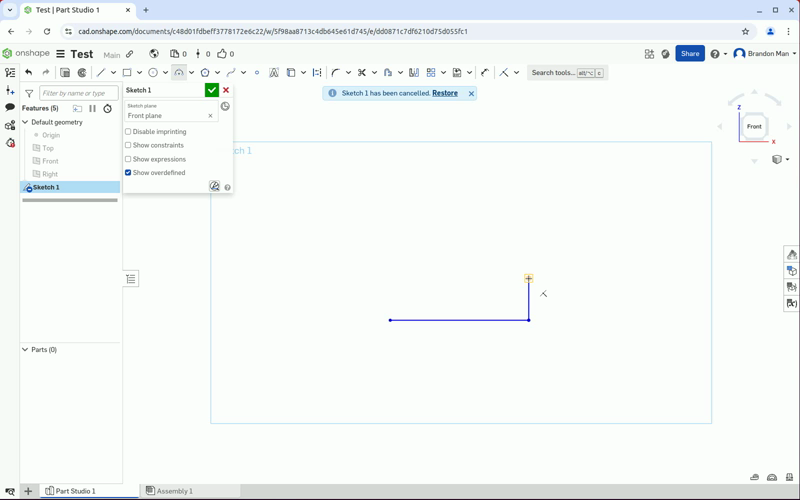
key_down(shift)
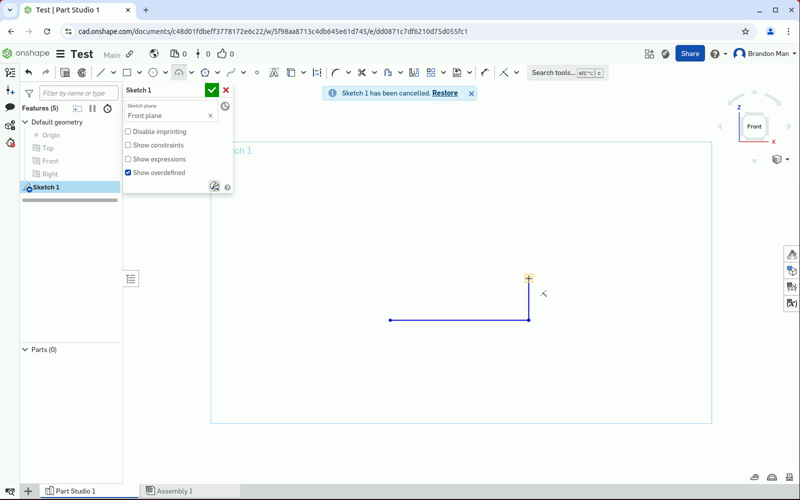
mouse_move(486, 236)
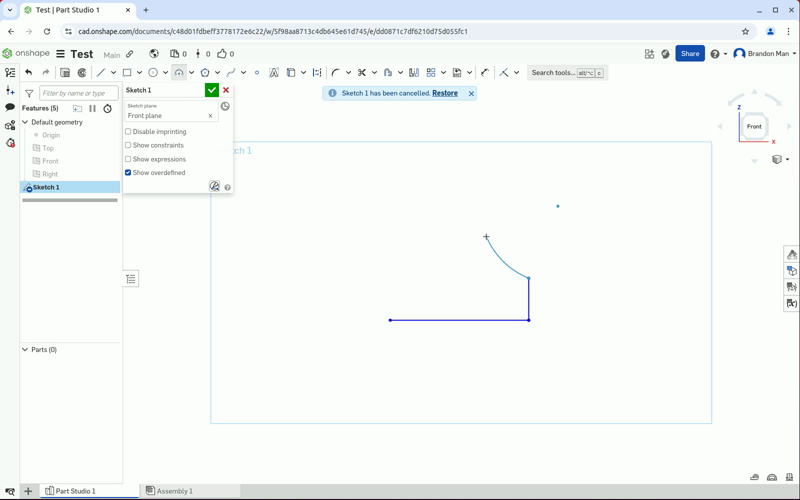
click(486, 236)
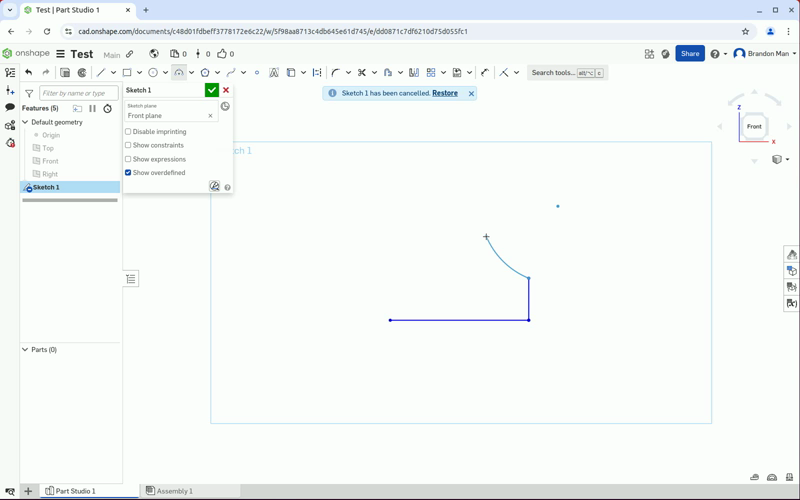
mouse_move(498, 265)
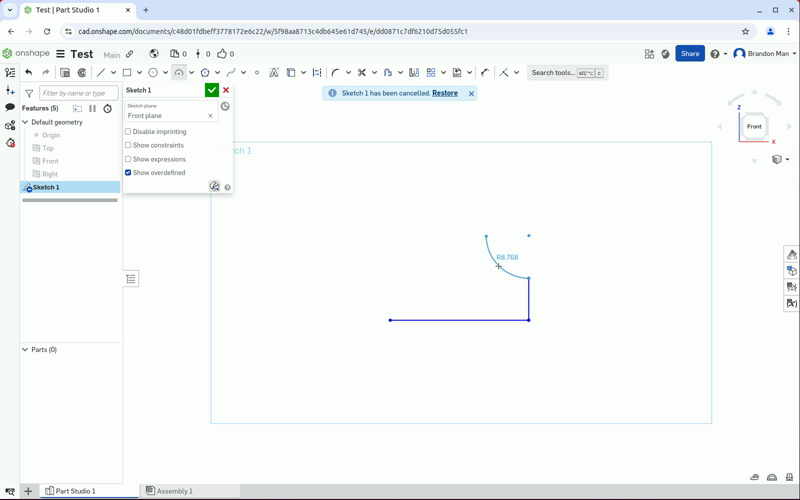
click(498, 265)
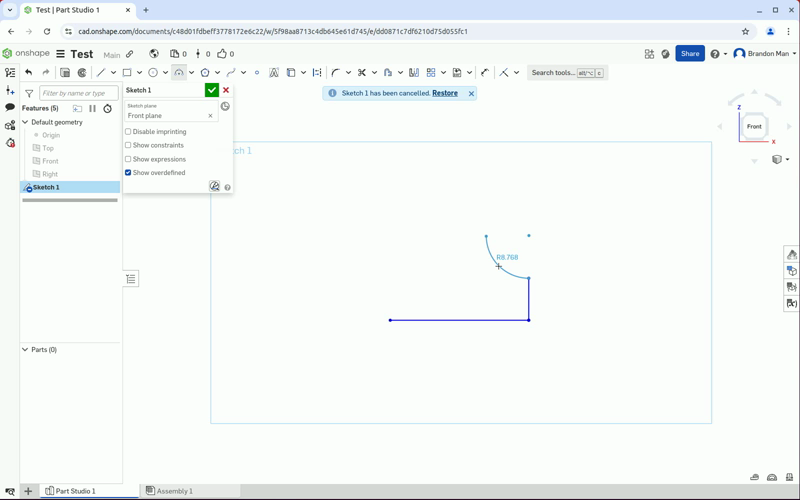
key_up(shift)
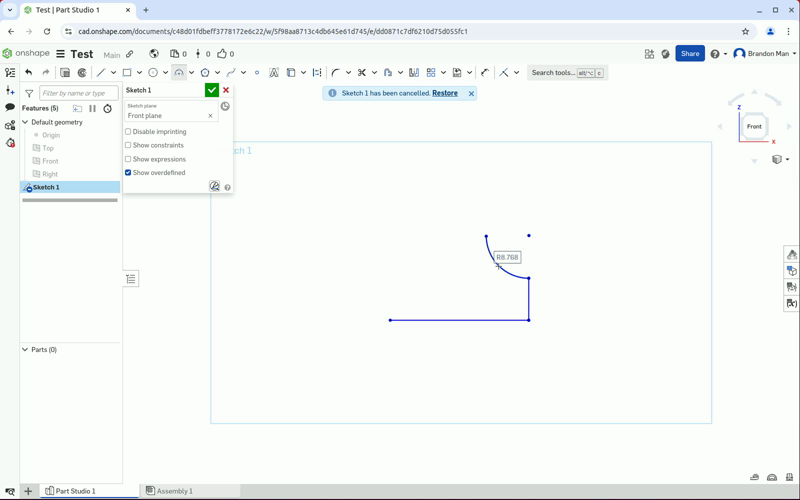
key(esc)
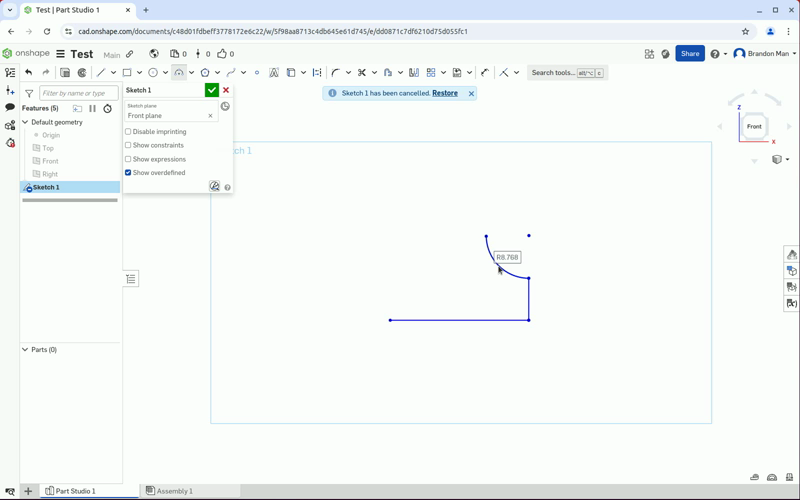
key(l)
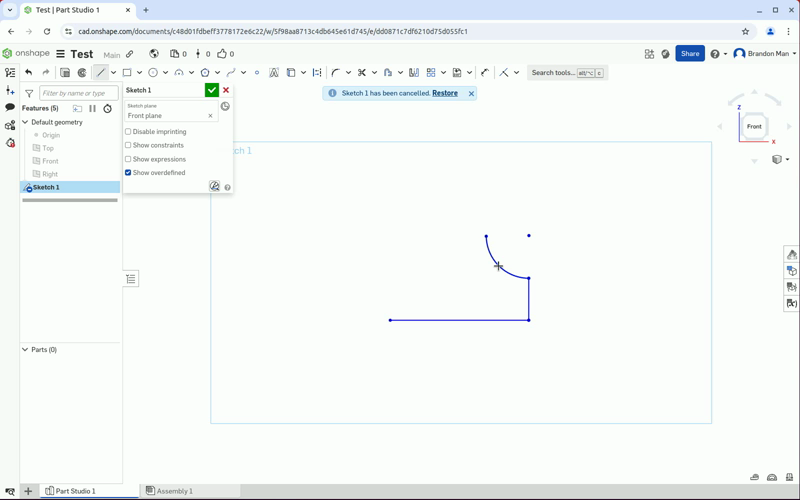
mouse_move(486, 236)
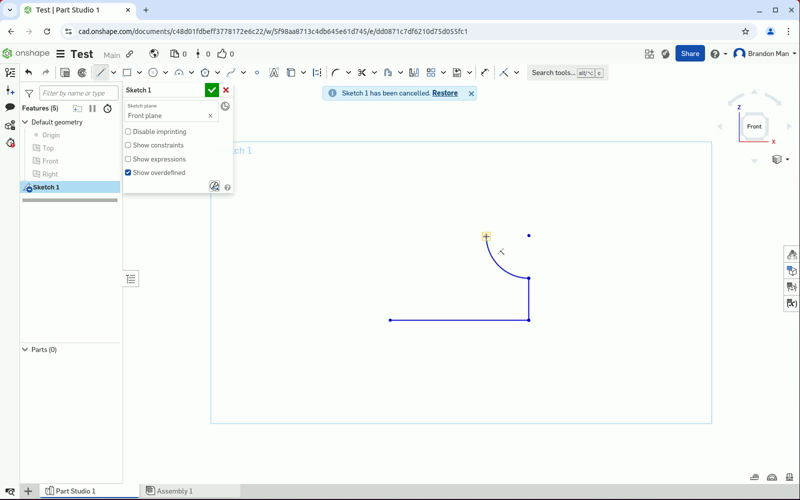
click(486, 236)
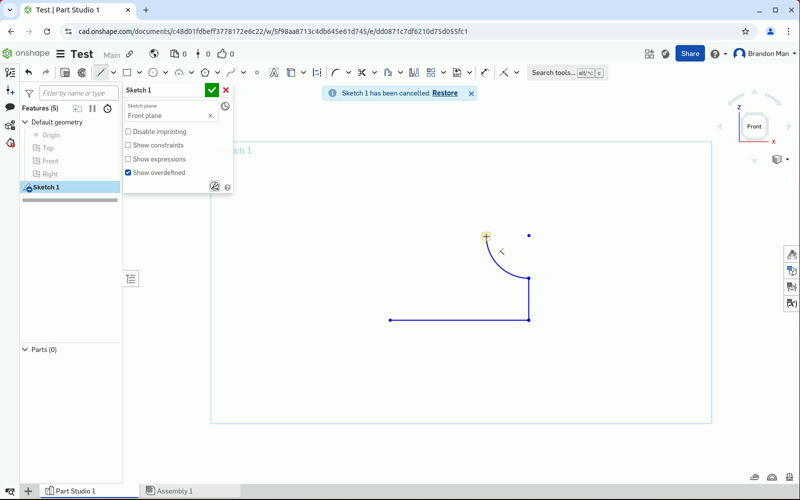
key_down(shift)
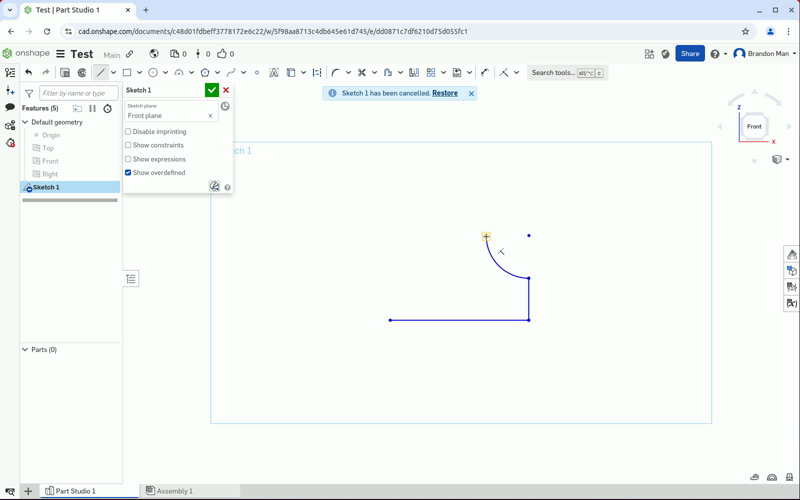
mouse_move(390, 236)
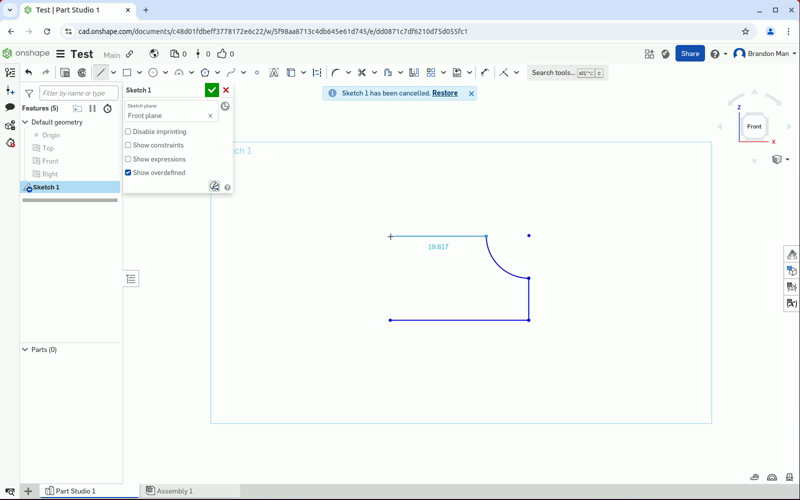
click(390, 236)
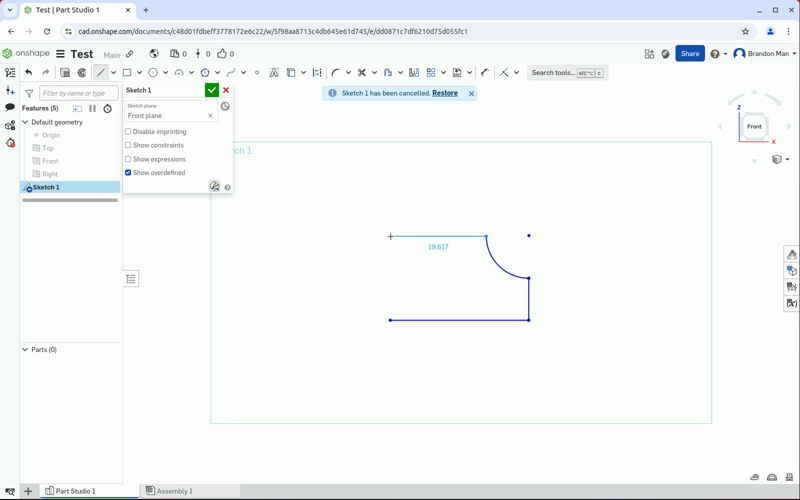
key_up(shift)
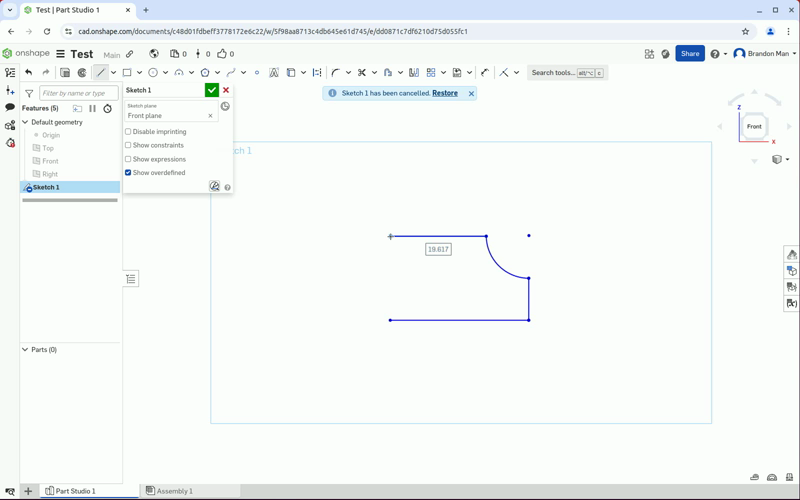
key_down(shift)
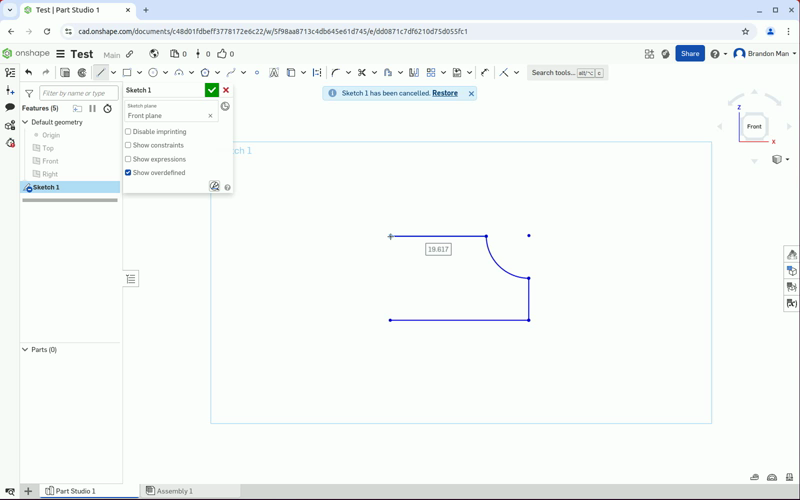
mouse_move(420, 236)
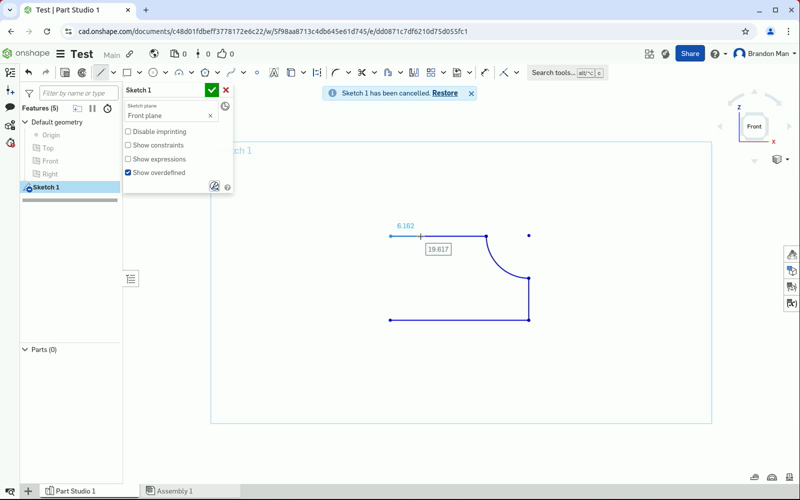
mouse_move(390, 258)
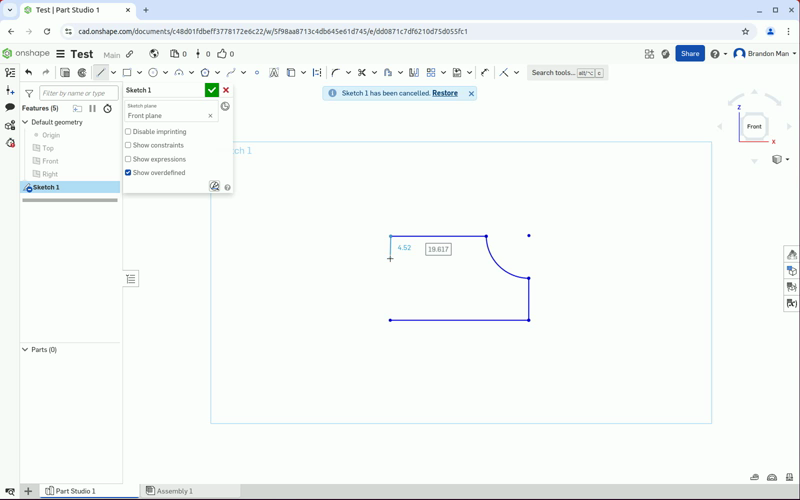
click(390, 258)
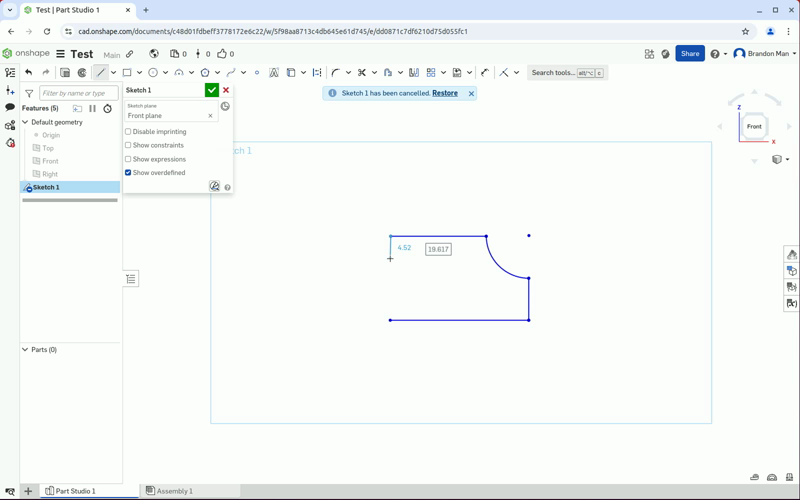
key_up(shift)
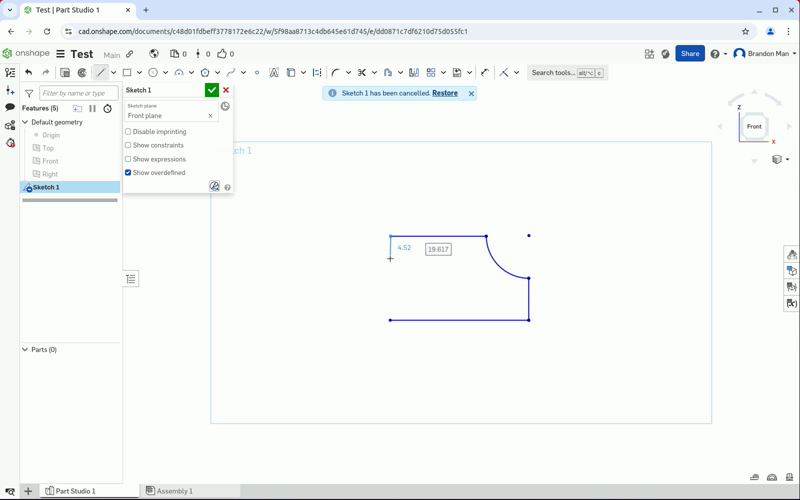
key(esc)
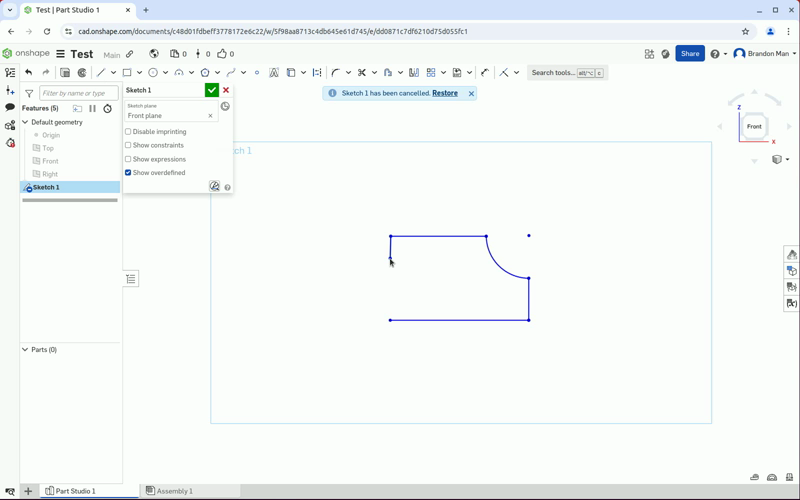
key(a)
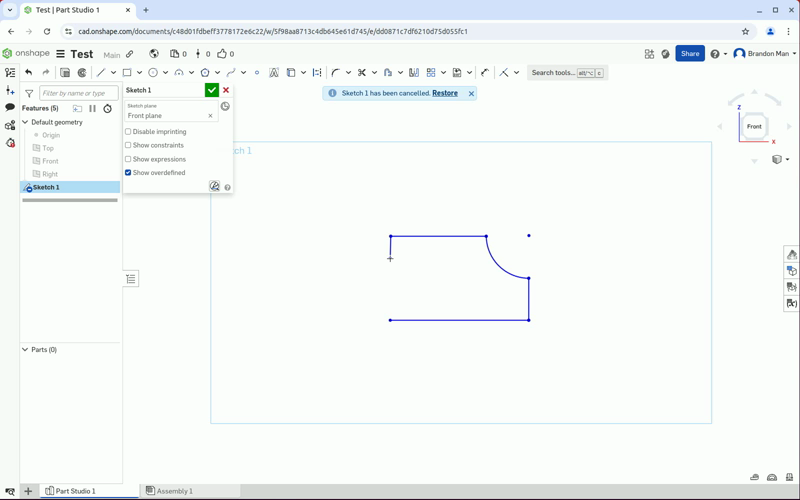
mouse_move(390, 258)
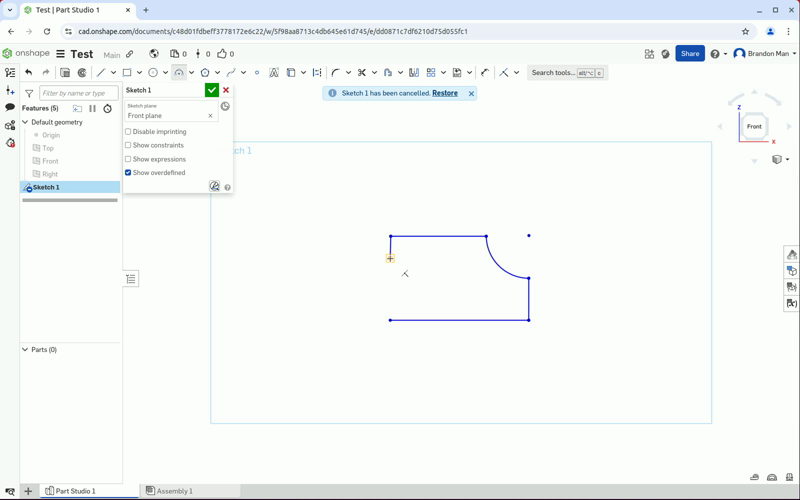
click(390, 258)
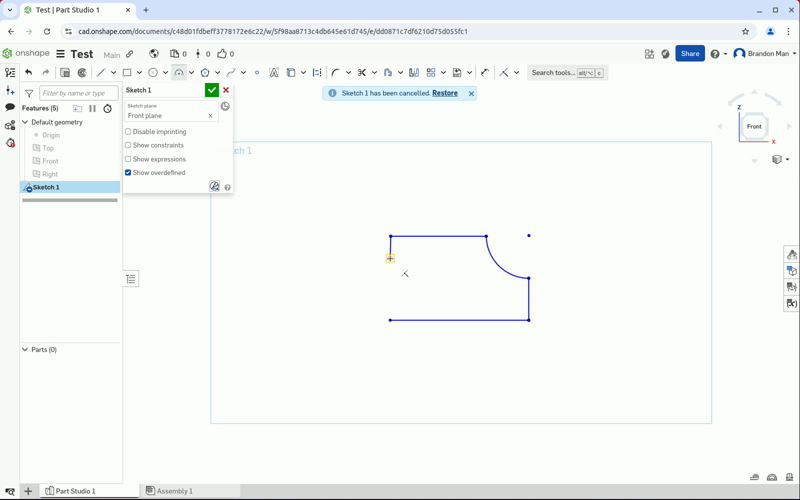
key_down(shift)
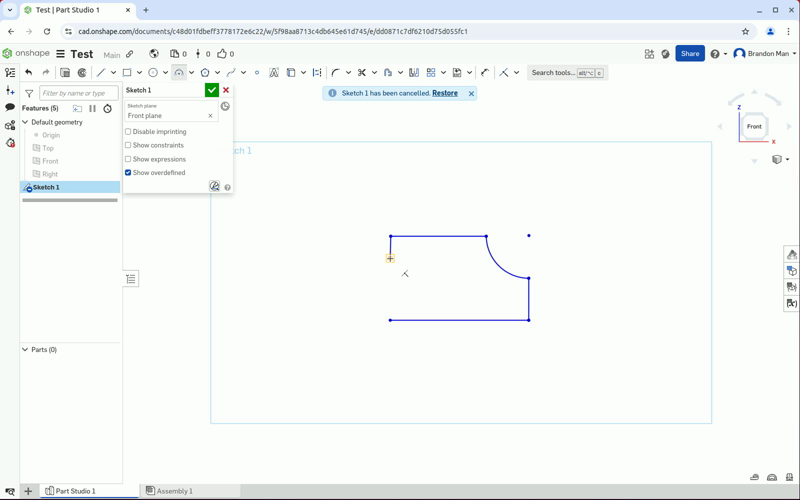
mouse_move(390, 300)
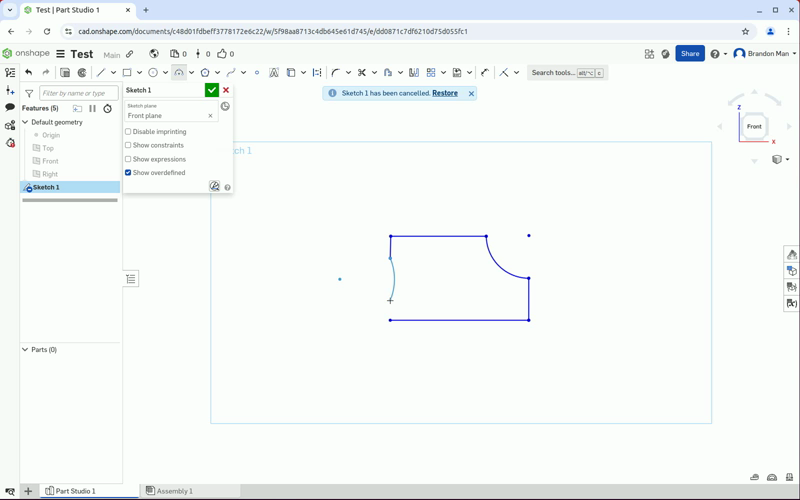
click(390, 300)
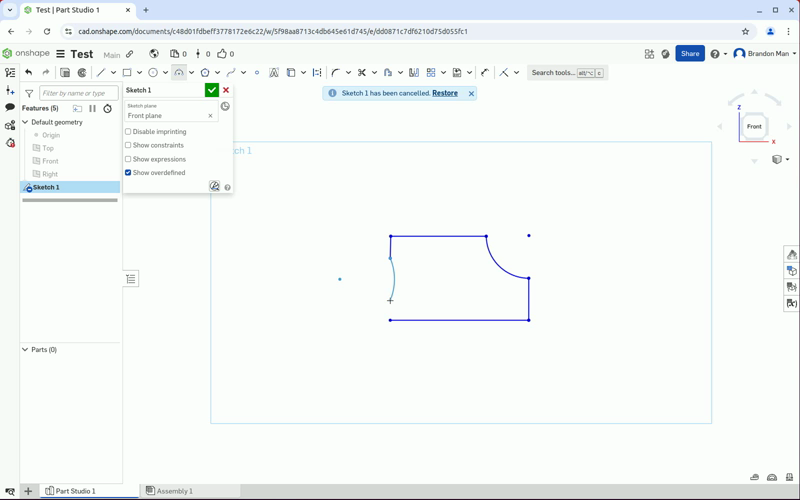
mouse_move(411, 279)
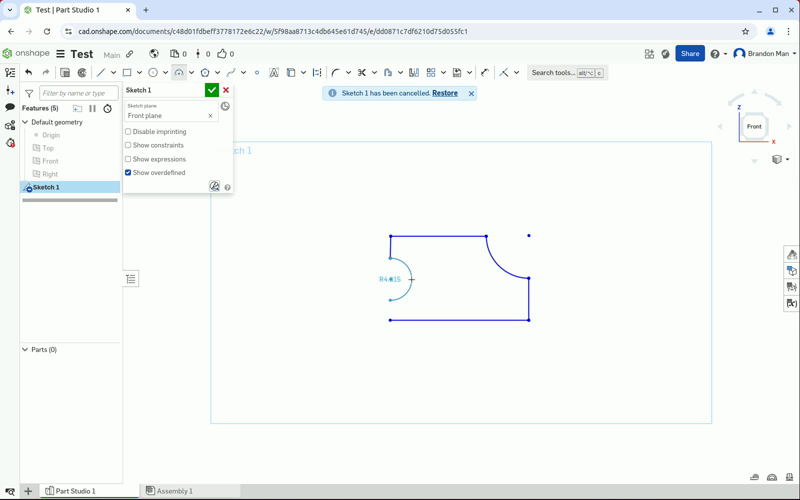
click(411, 279)
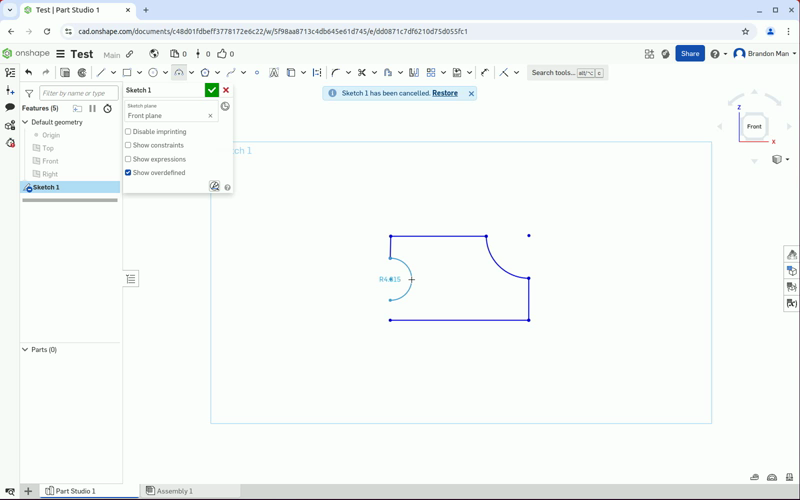
key_up(shift)
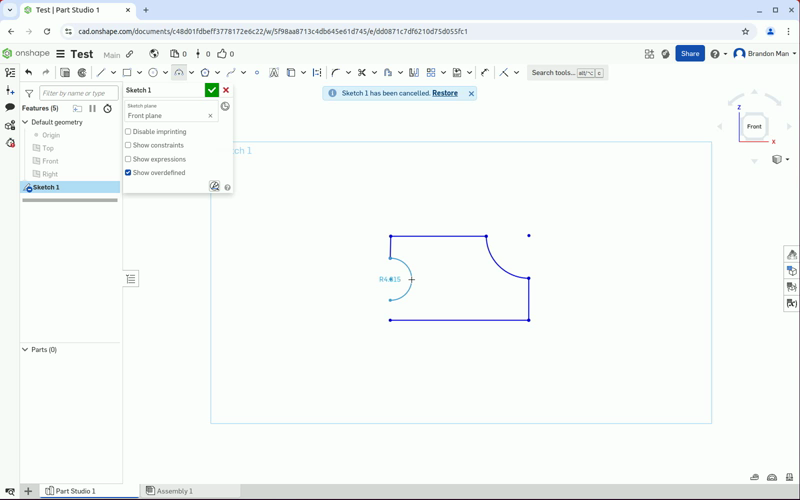
key(esc)
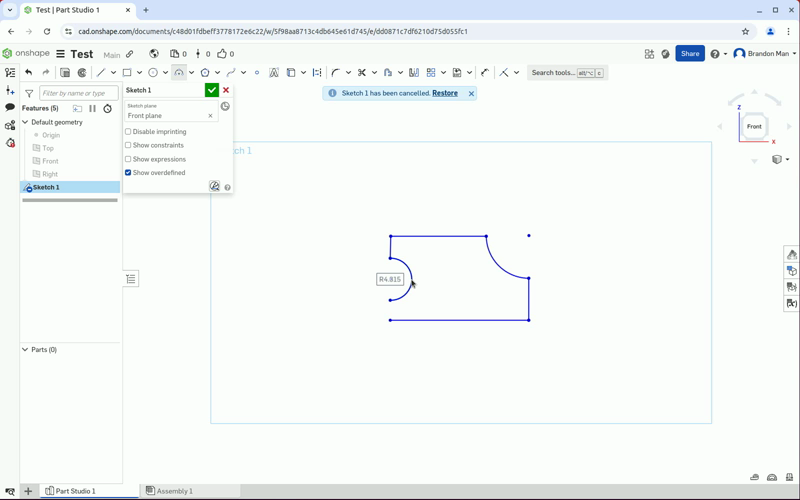
key(l)
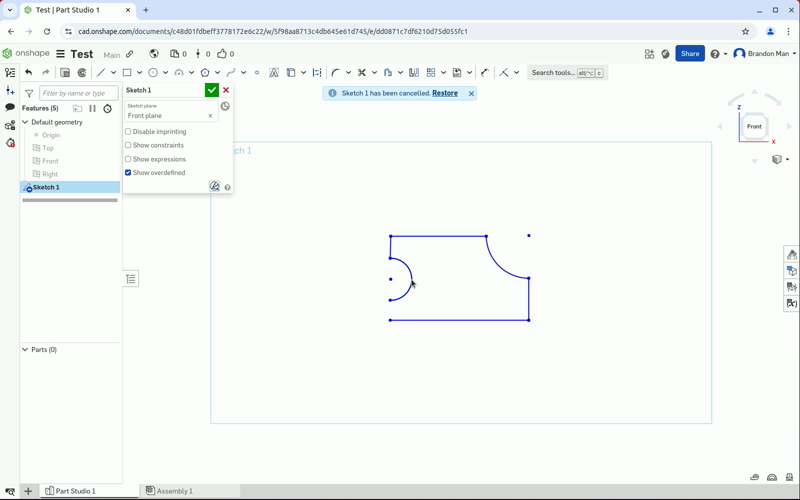
mouse_move(390, 300)
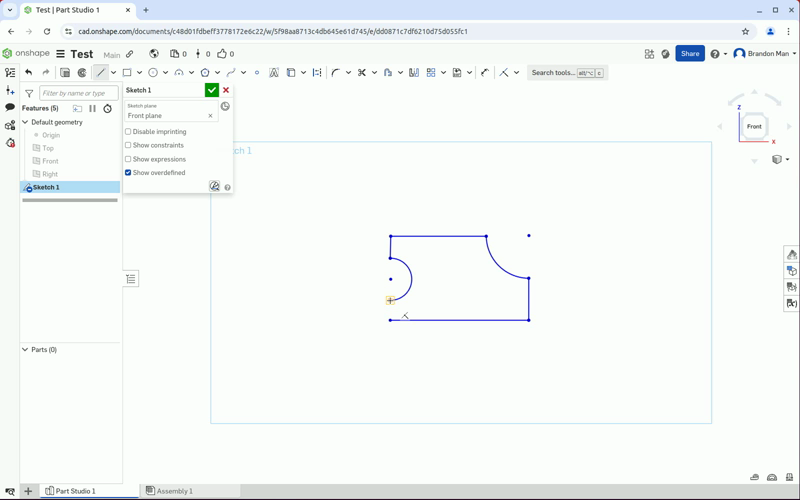
click(390, 300)
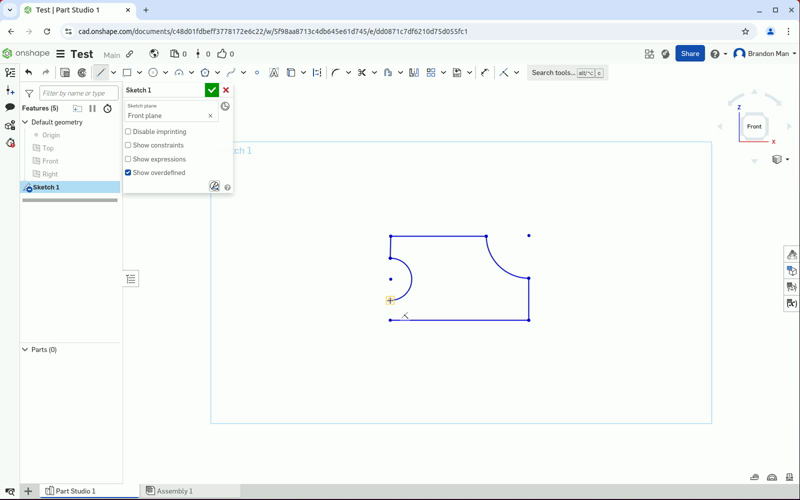
mouse_move(420, 300)
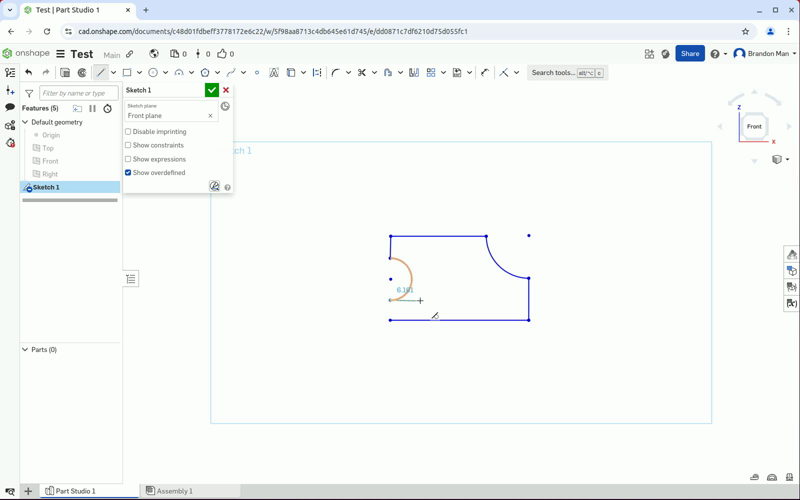
key_down(shift)
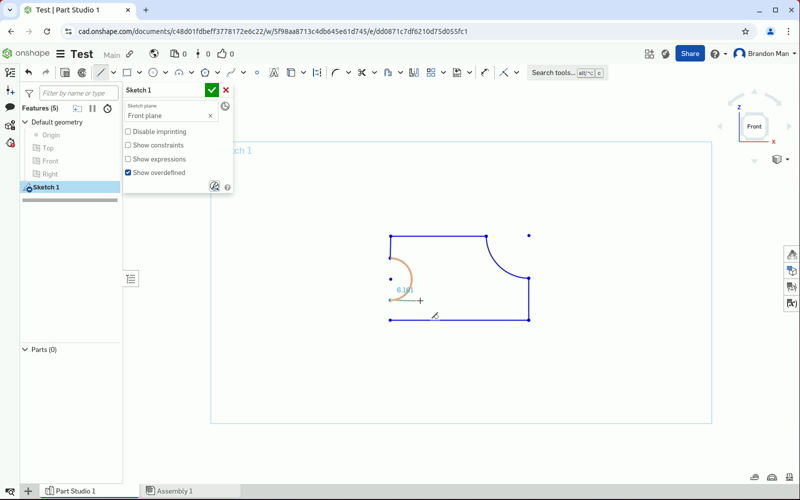
mouse_move(390, 320)
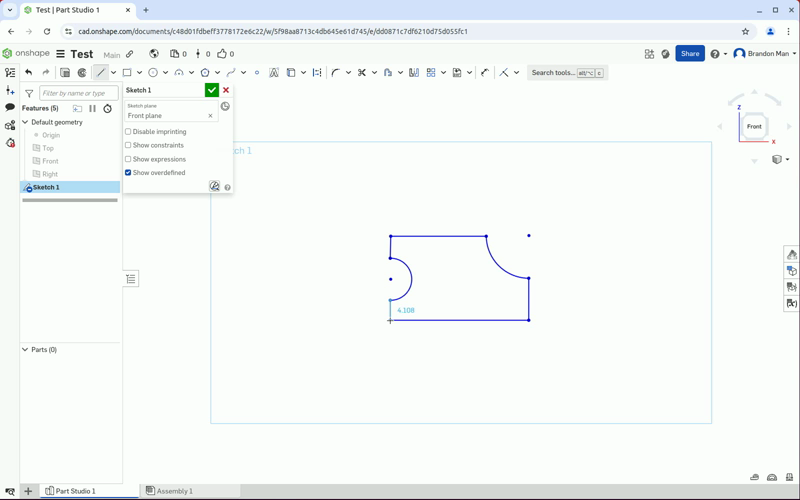
key_up(shift)
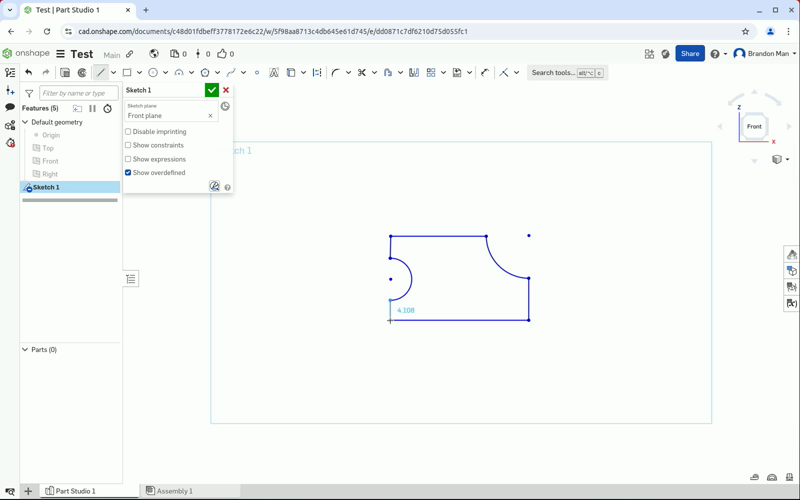
click(390, 320)
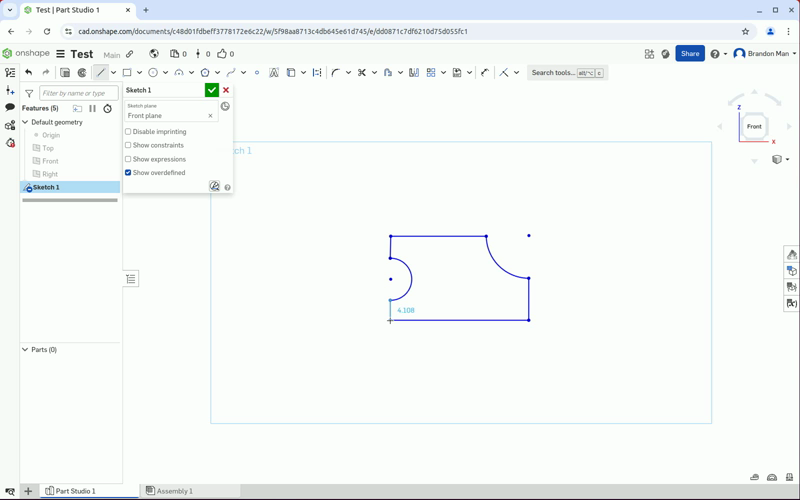
key(esc)
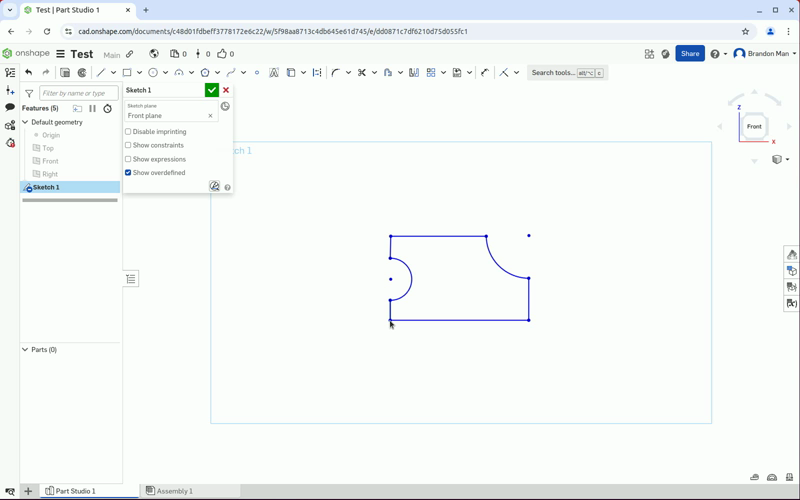
mouse_move(484, 266)
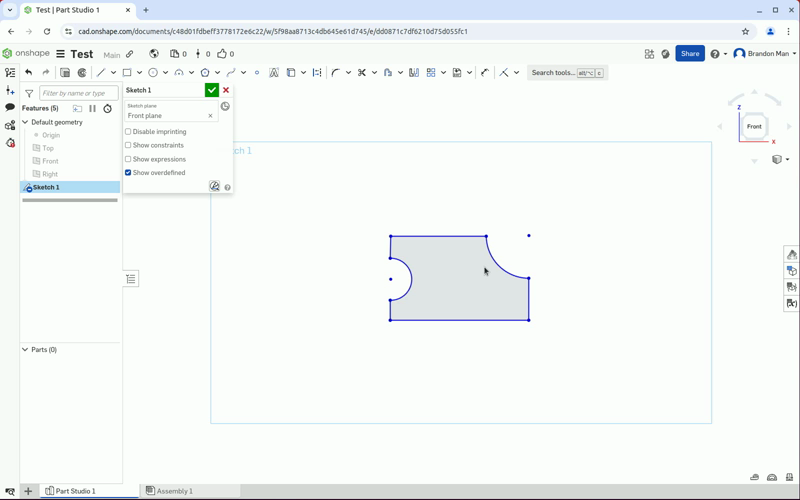
scroll(6)
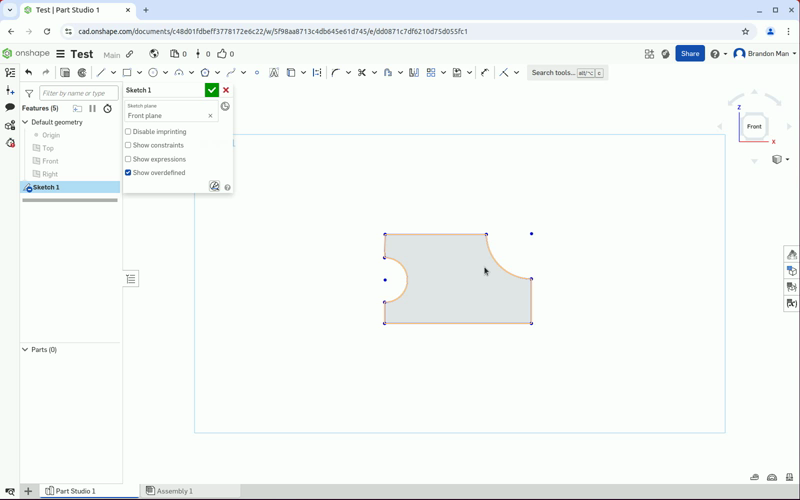
scroll(6)
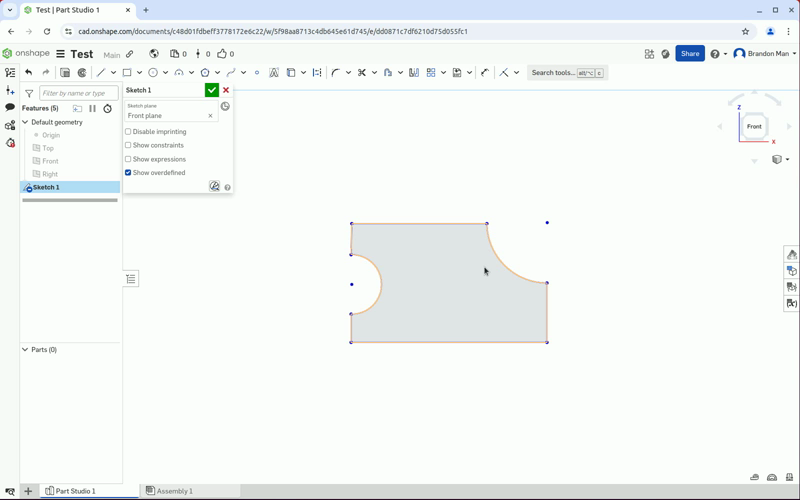
scroll(6)
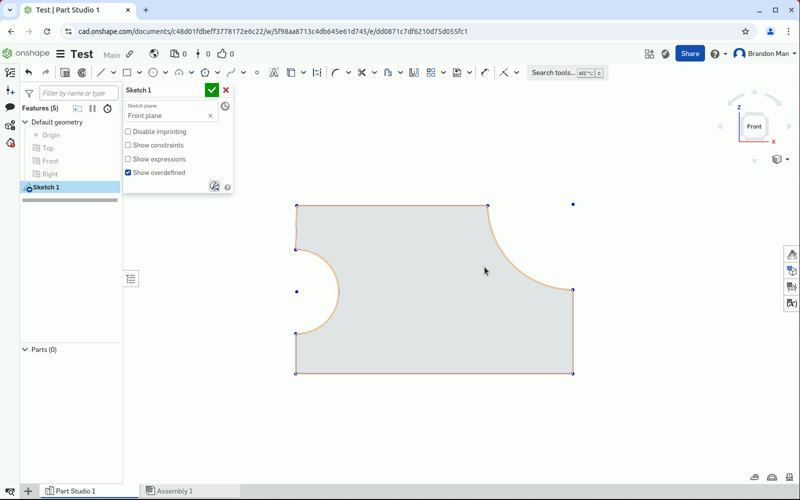
scroll(6)
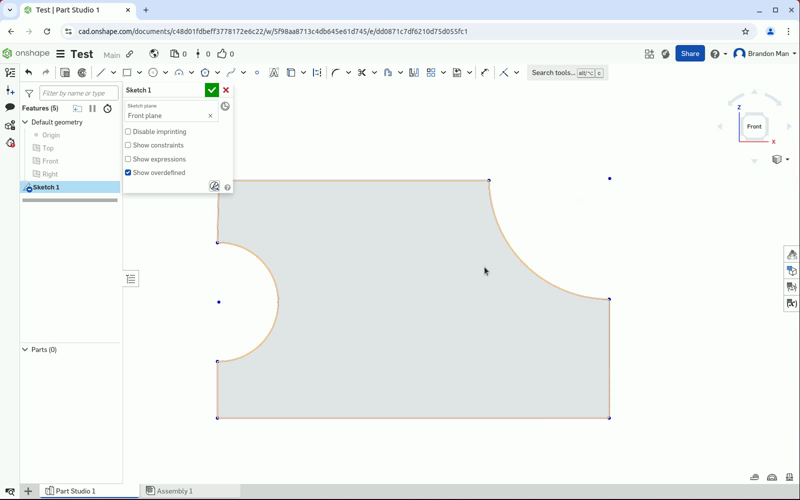
scroll(6)
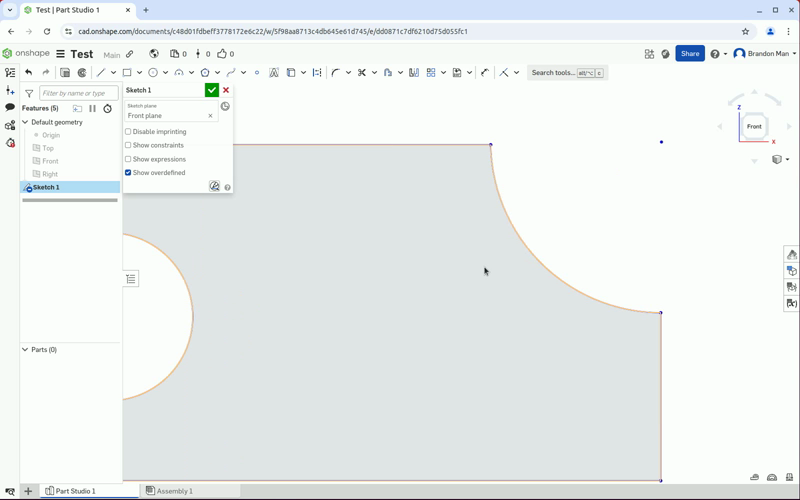
scroll(6)
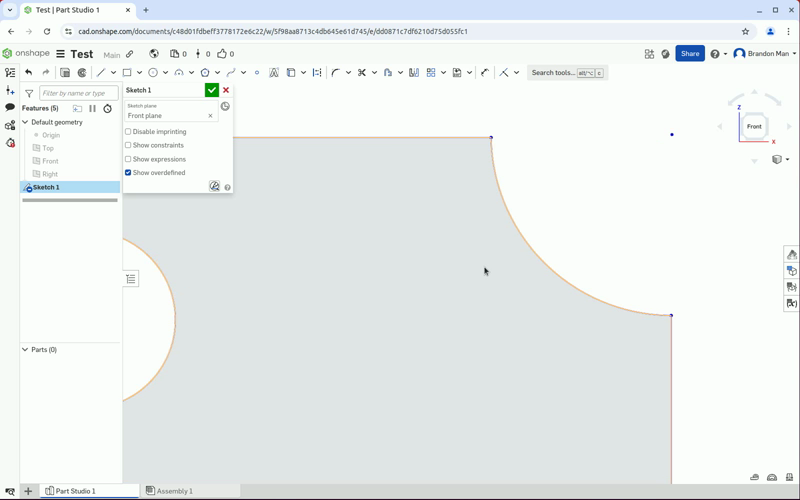
scroll(6)
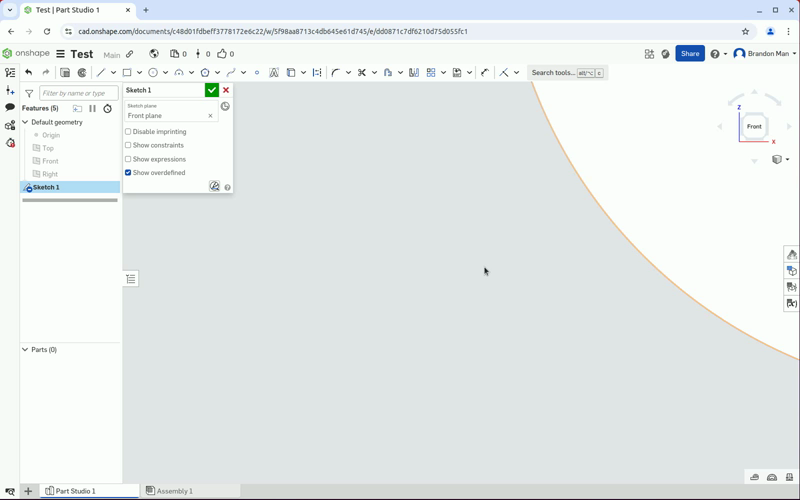
click(484, 266)
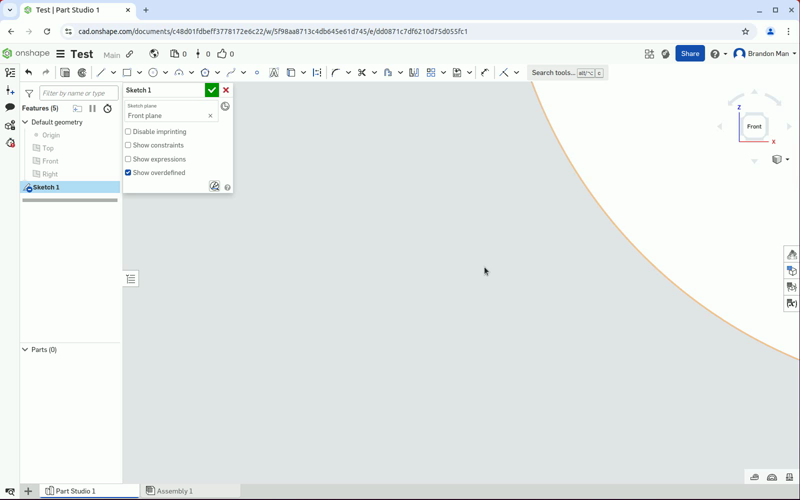
scroll(-6)
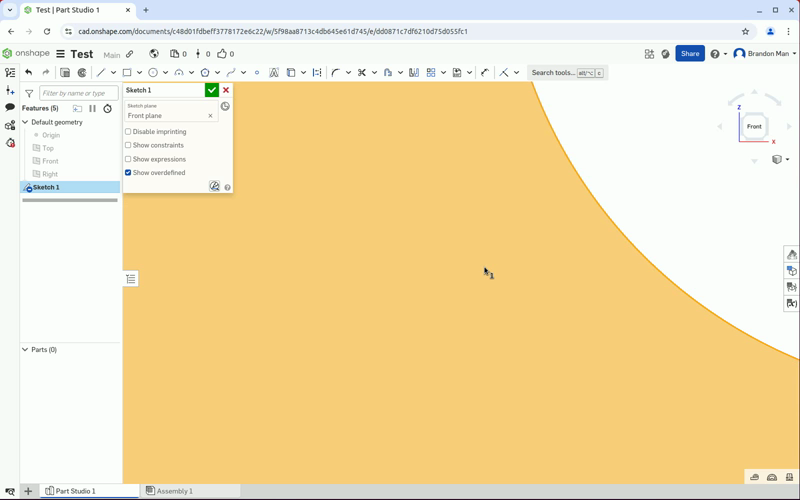
scroll(-6)
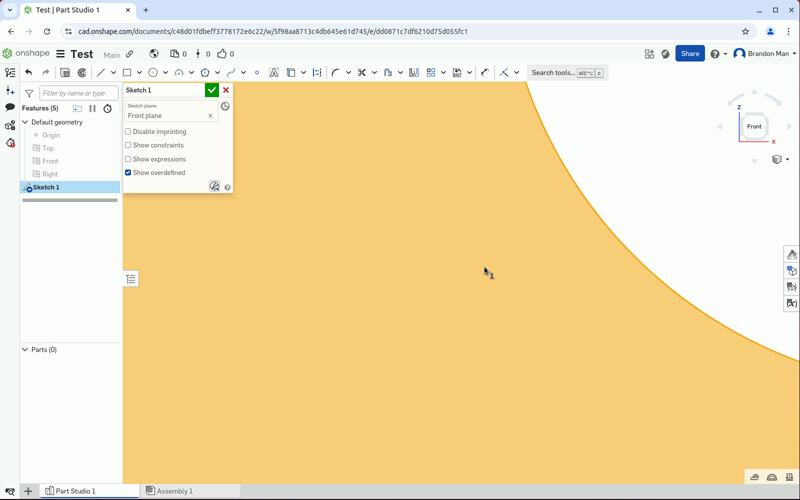
scroll(-6)
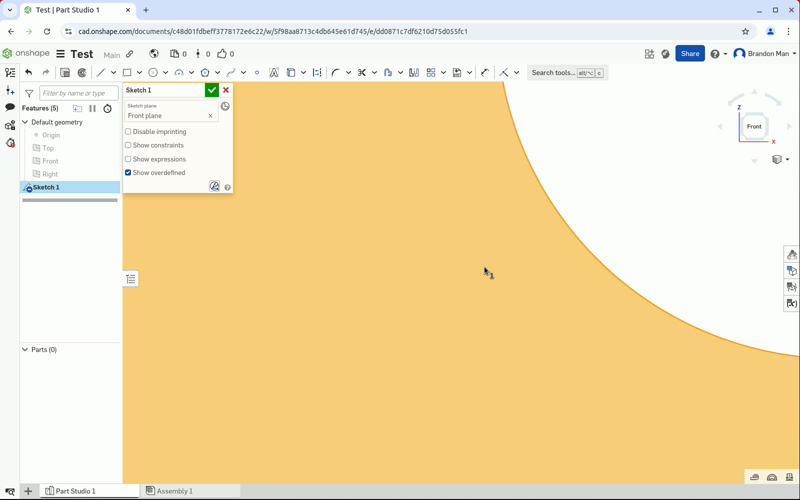
scroll(-6)
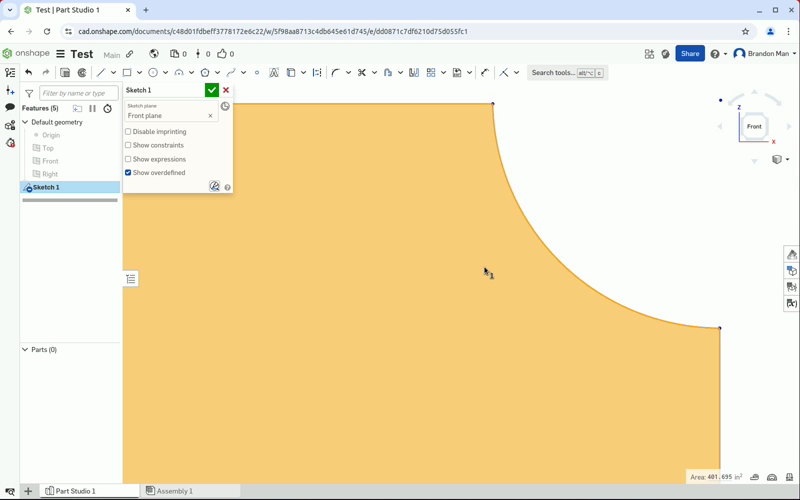
scroll(-6)
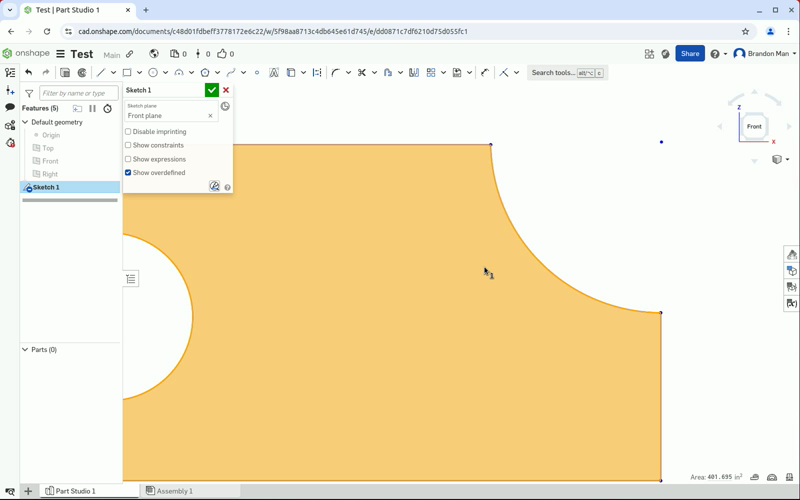
scroll(-6)
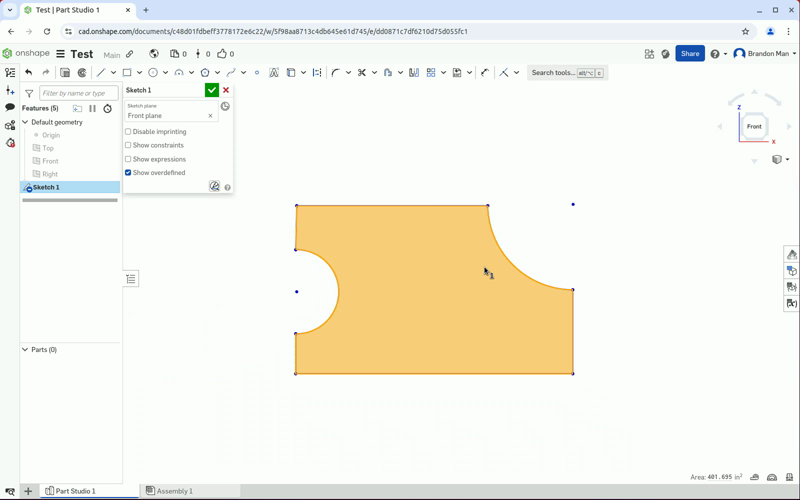
scroll(-6)
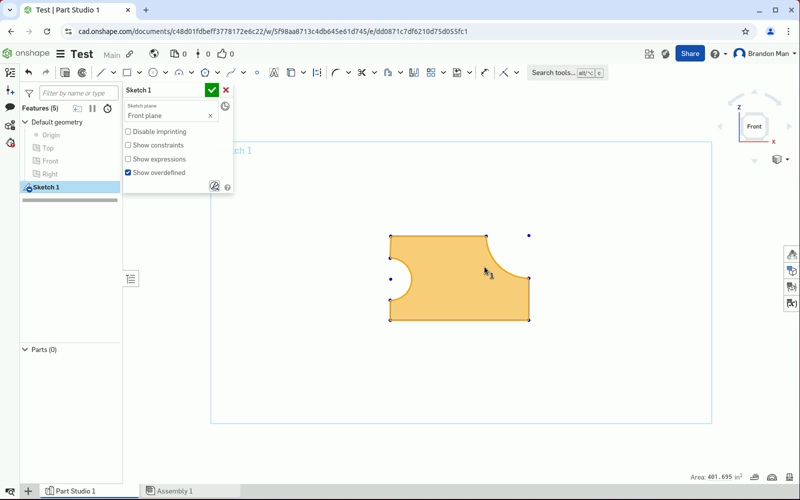
mouse_move(73, 352)
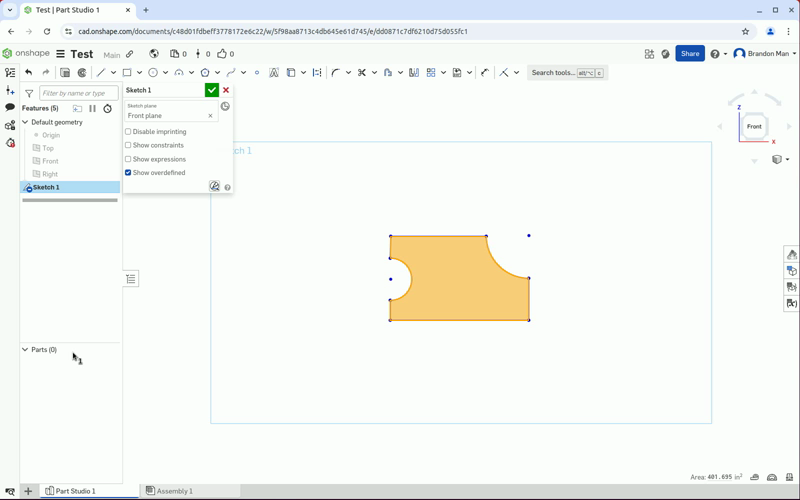
key(shift+y)
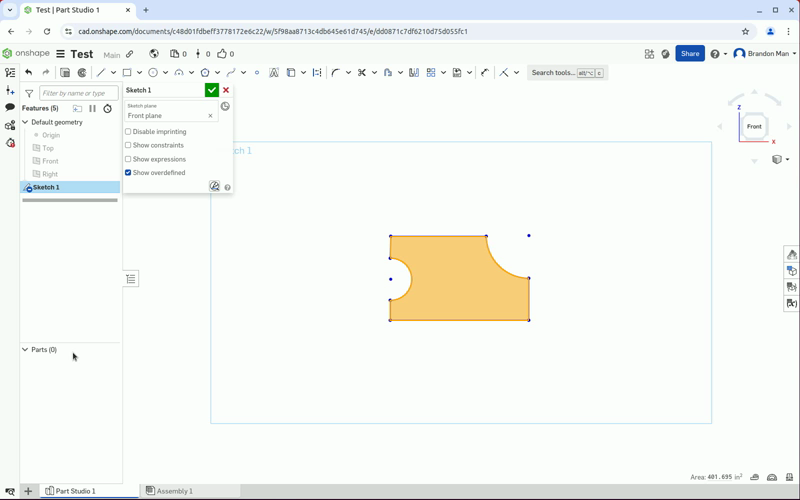
key(shift+e)
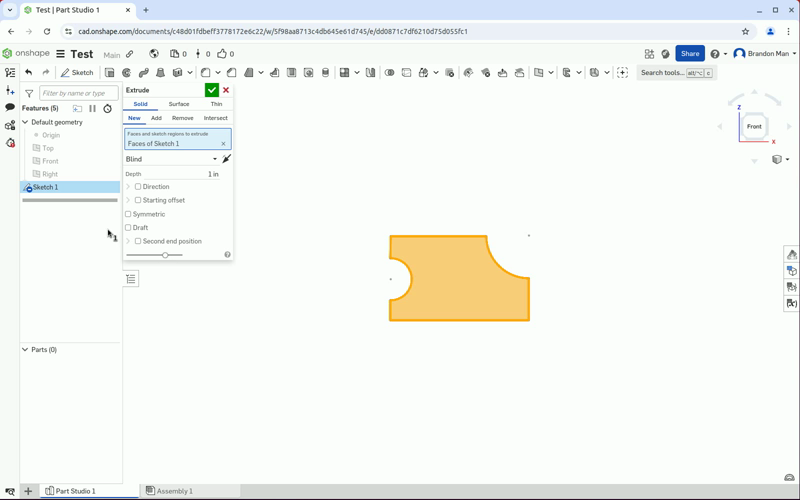
mouse_move(143, 106)
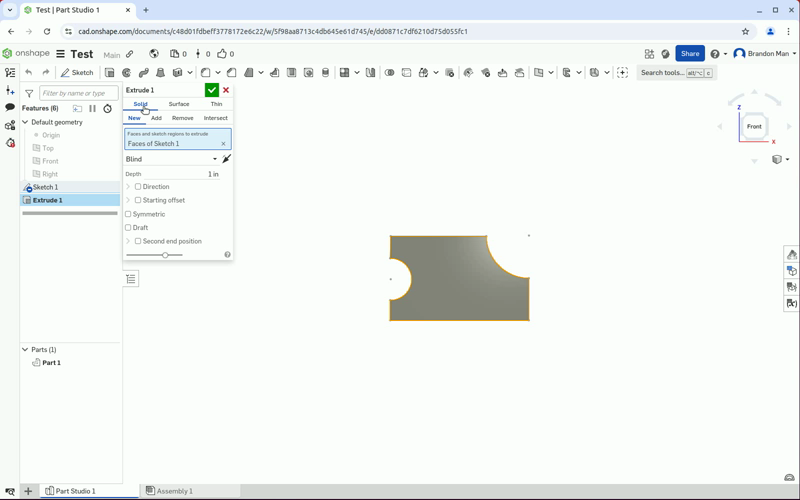
click(143, 106)
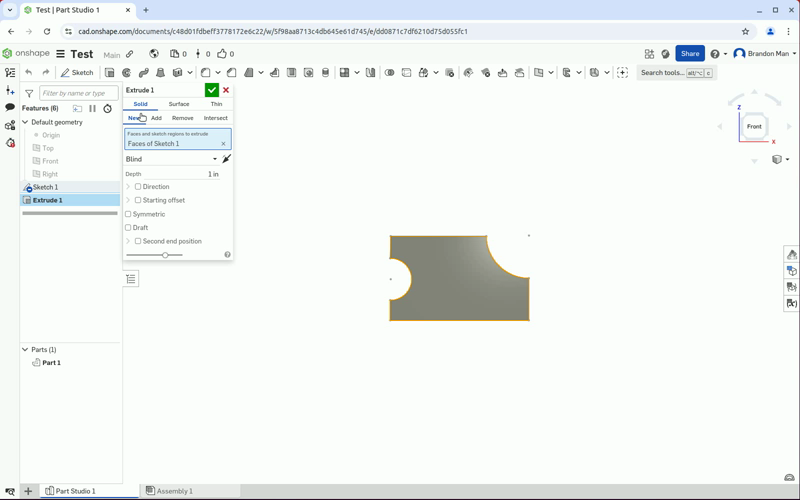
mouse_move(137, 120)
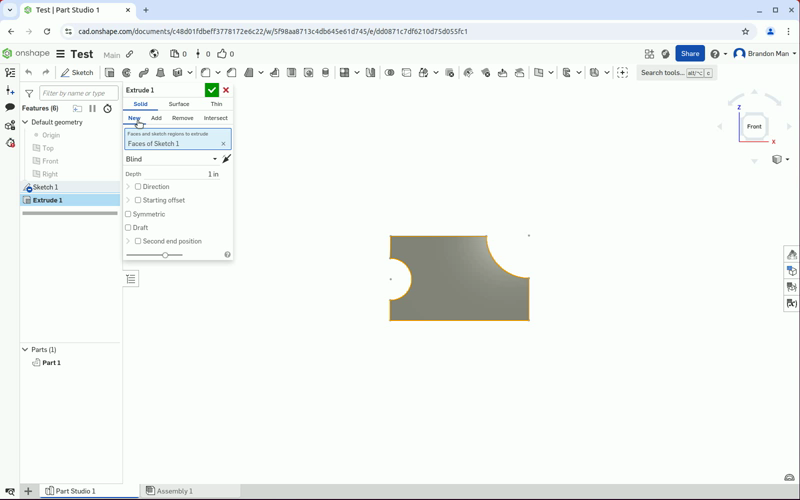
click(137, 120)
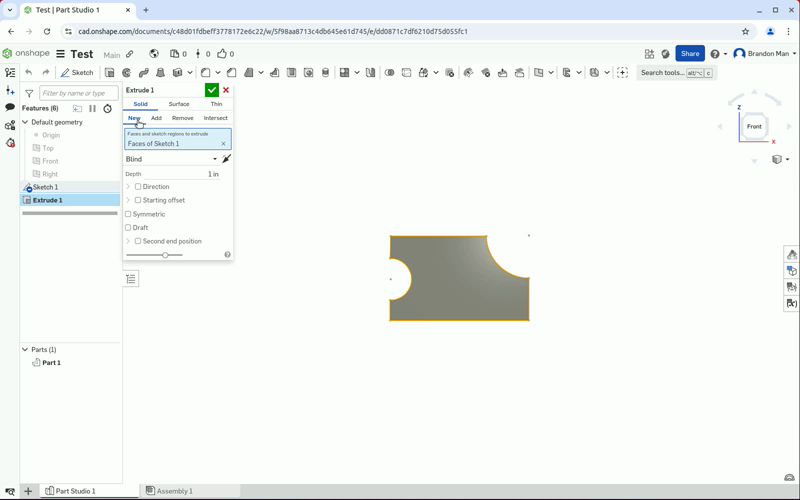
key(tab, 4)
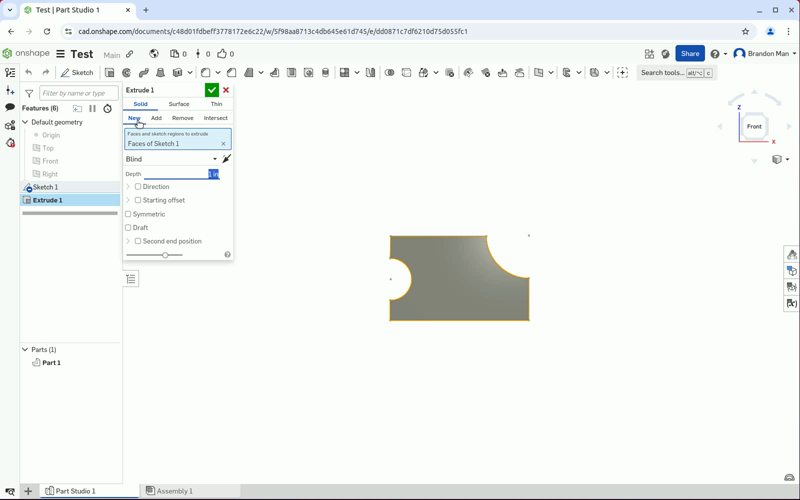
text(6.981)
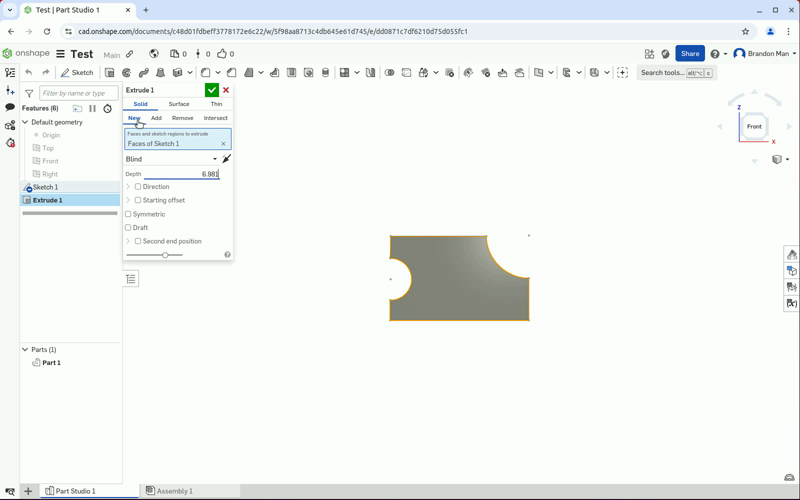
key(enter)
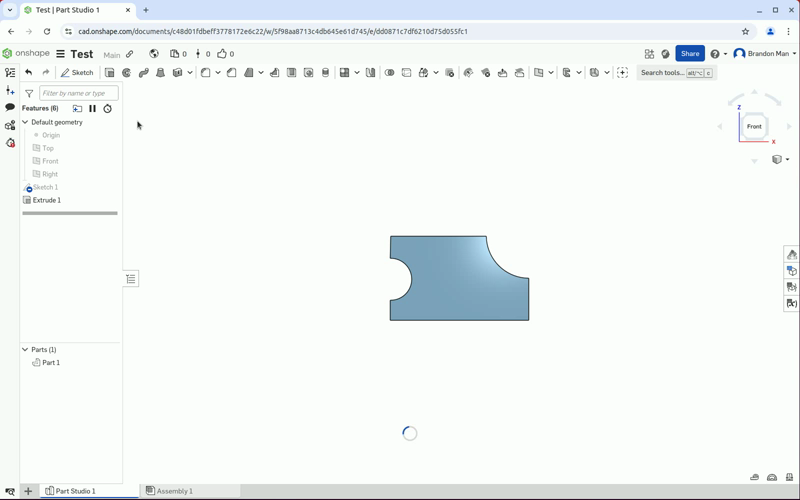
key(shift+h)
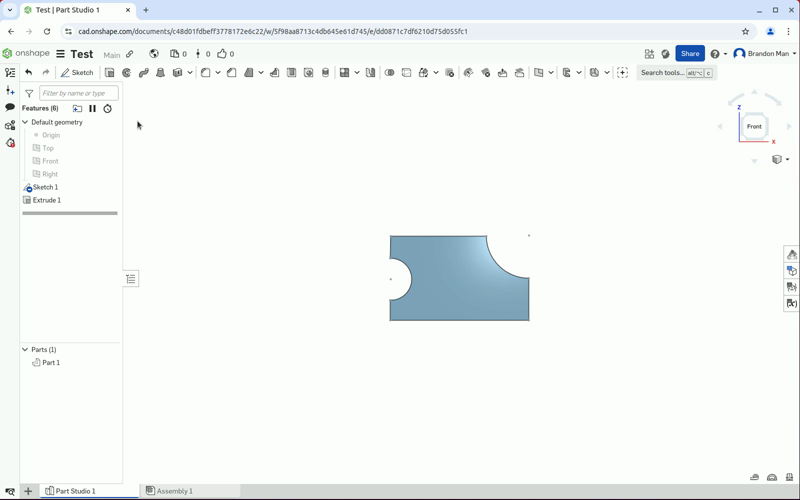
key(shift+h)
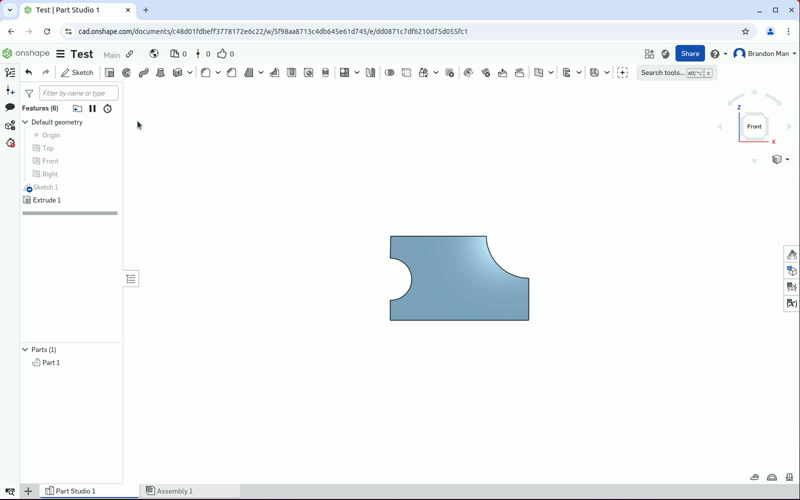
mouse_move(73, 189)
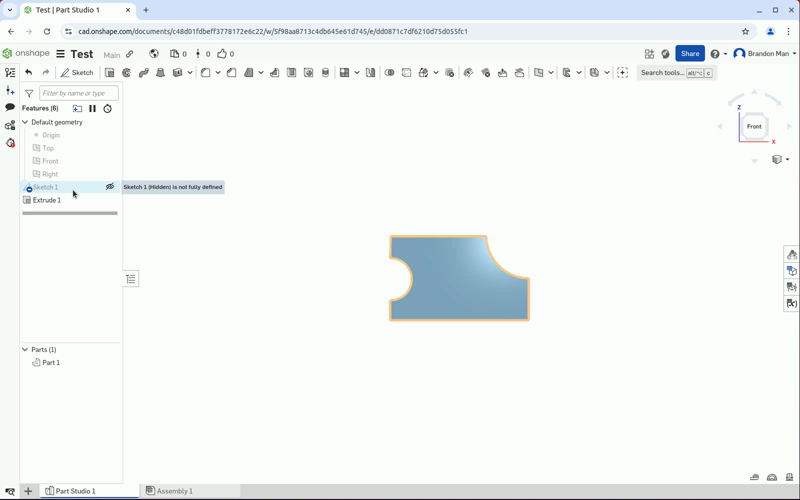
click(73, 189)
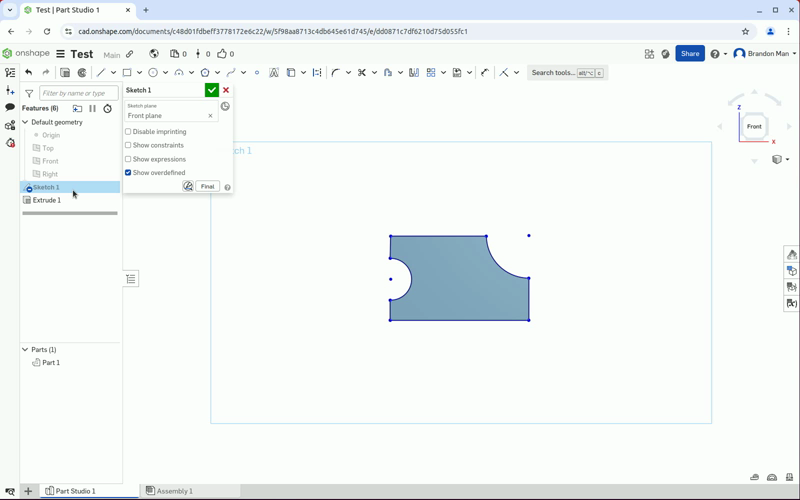
mouse_move(229, 92)
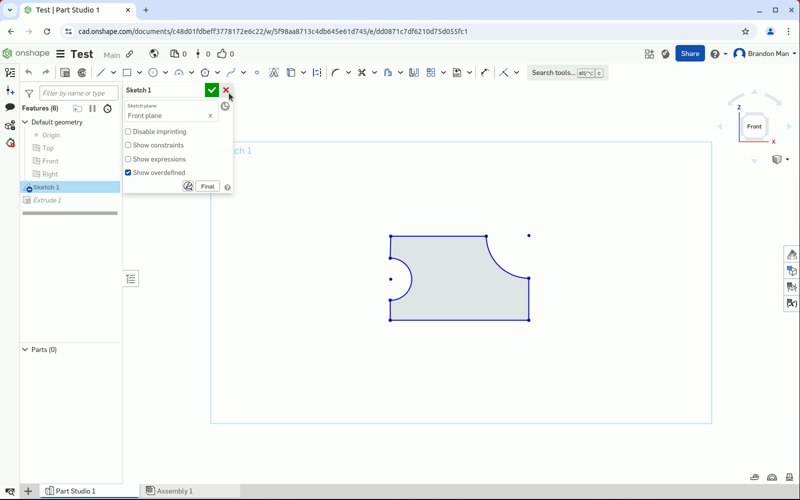
click(229, 92)
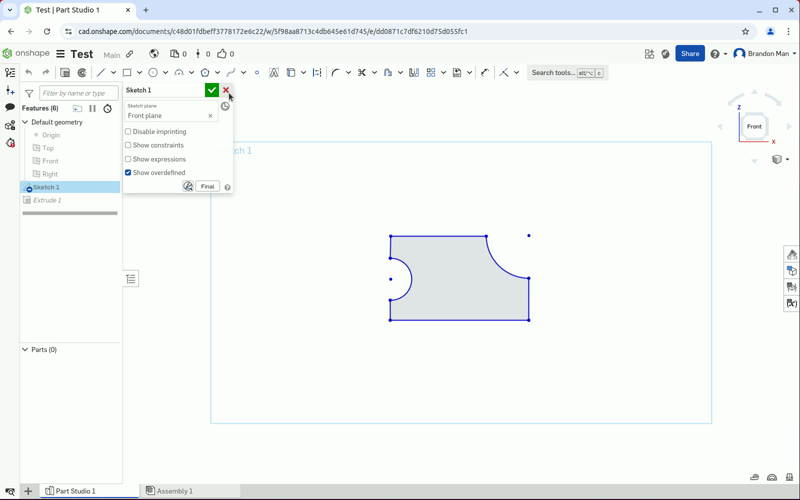
key(shift+s)
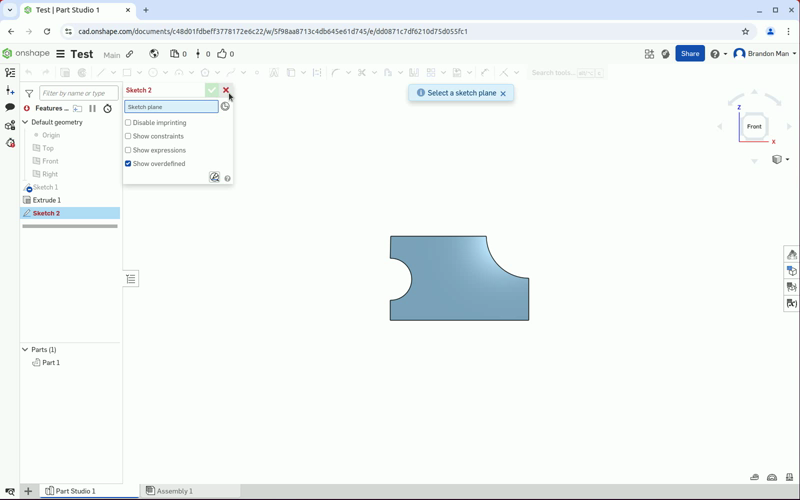
mouse_move(73, 163)
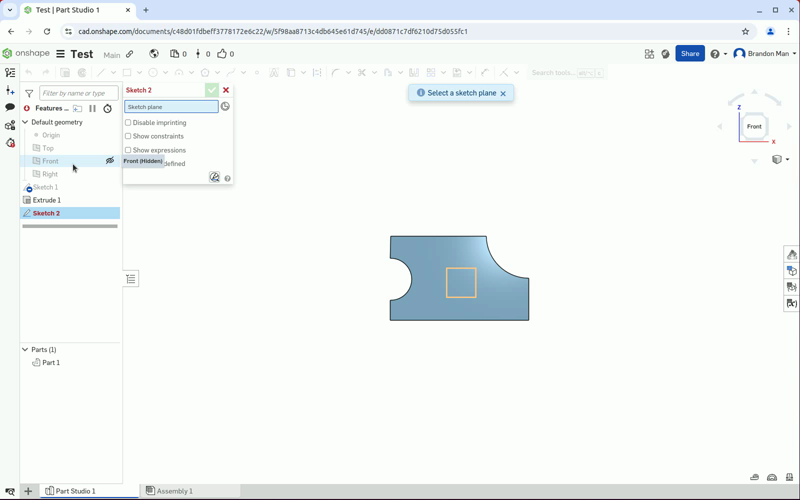
click(73, 163)
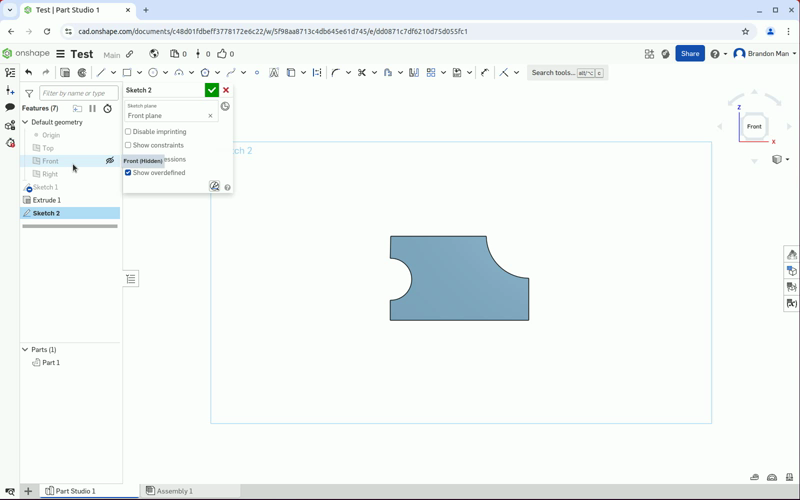
mouse_move(73, 352)
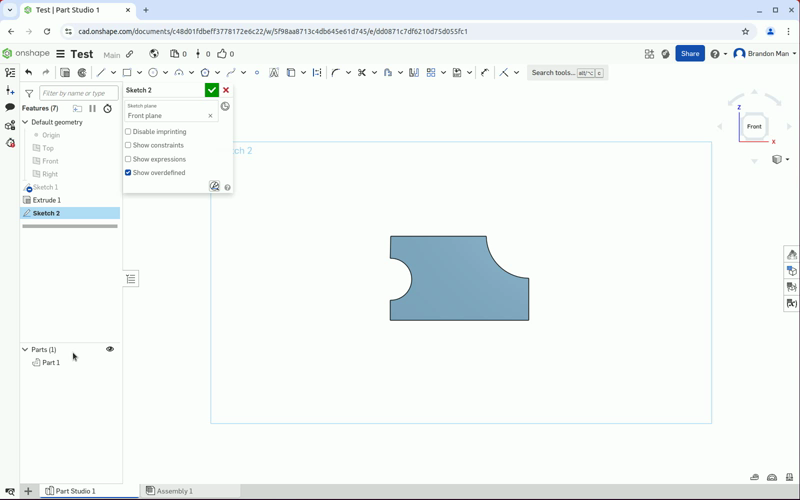
key(y)
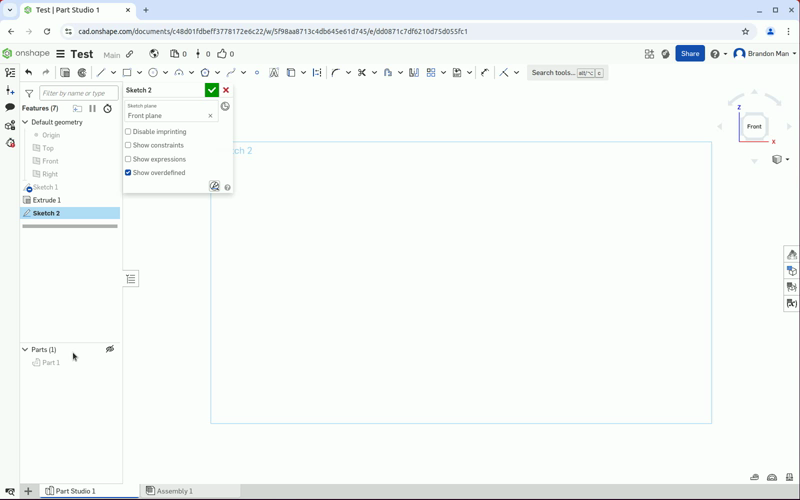
key(a)
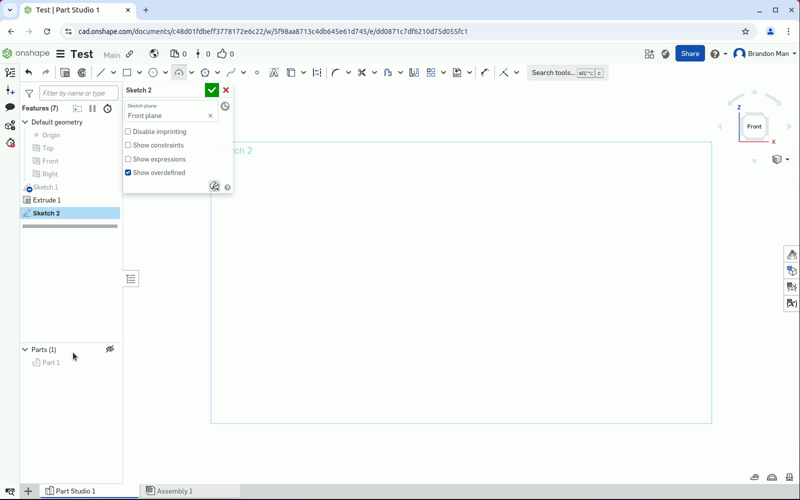
key_down(shift)
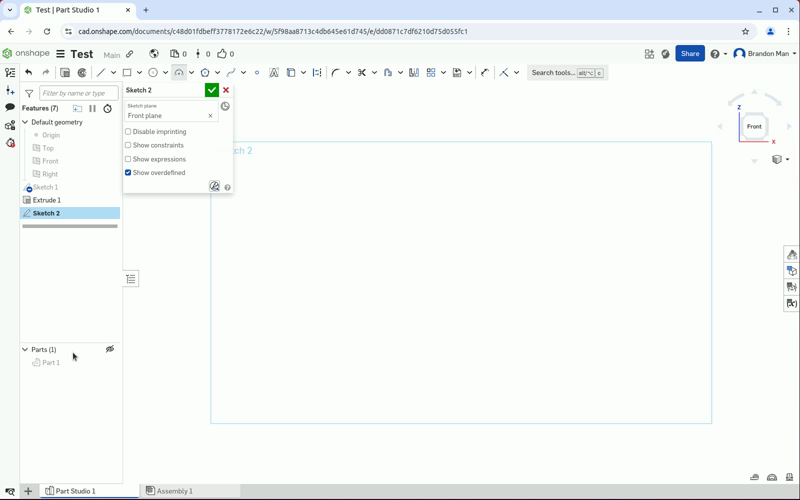
mouse_move(390, 320)
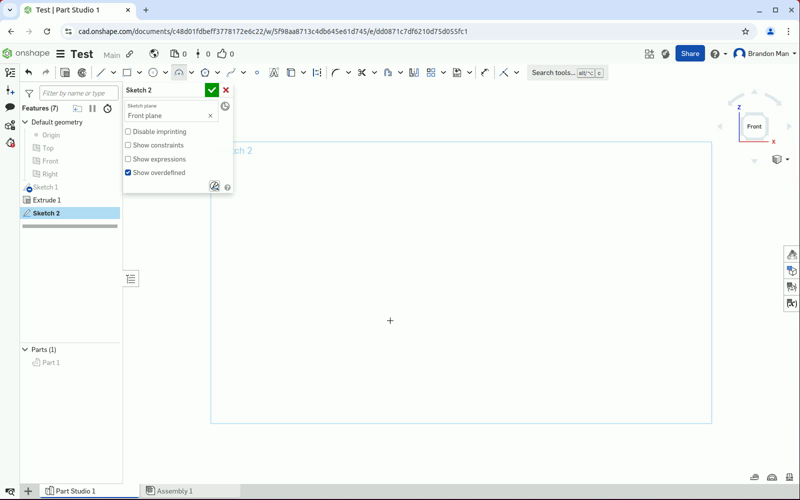
click(390, 320)
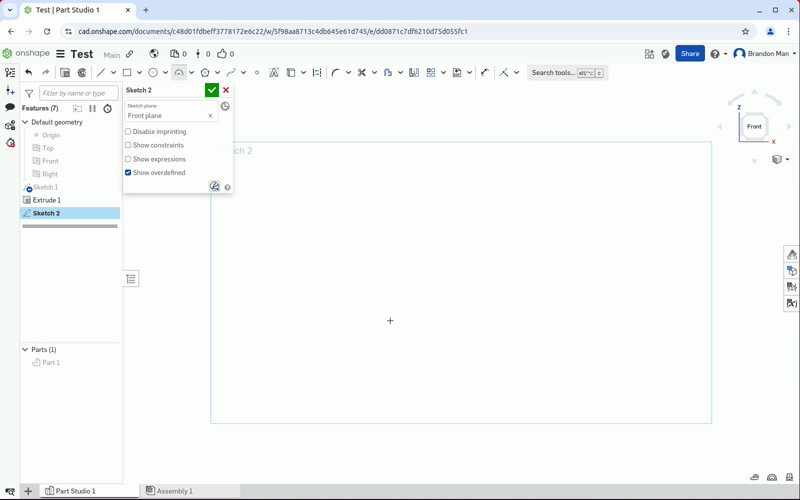
key_up(shift)
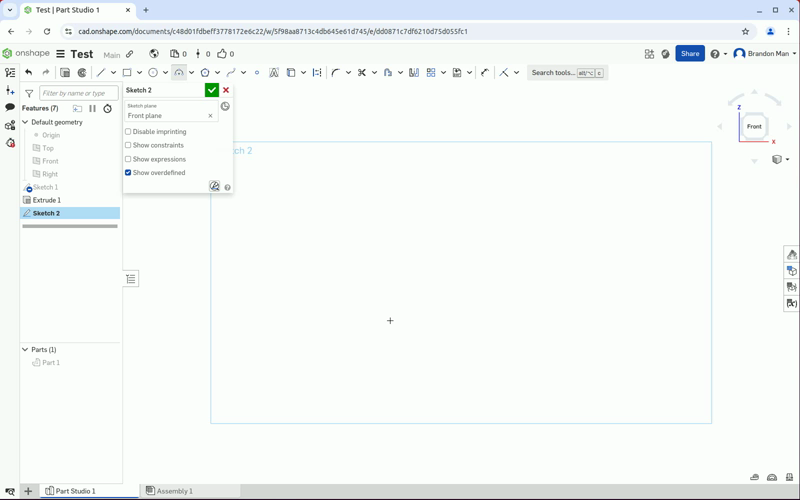
key_down(shift)
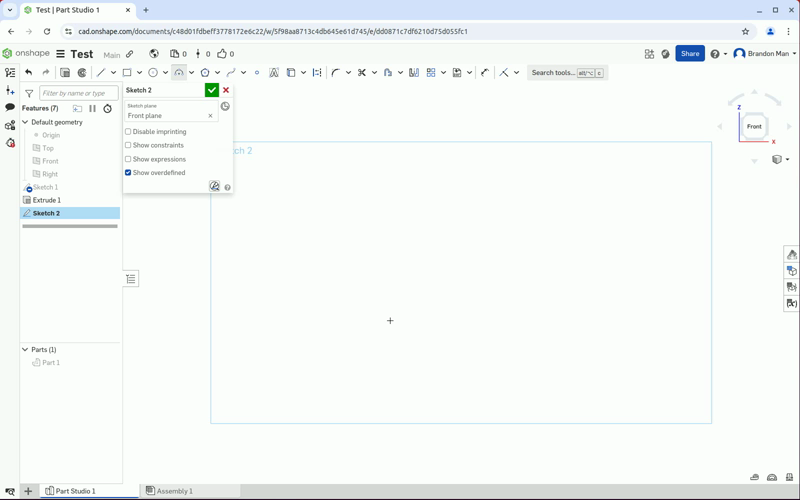
mouse_move(390, 235)
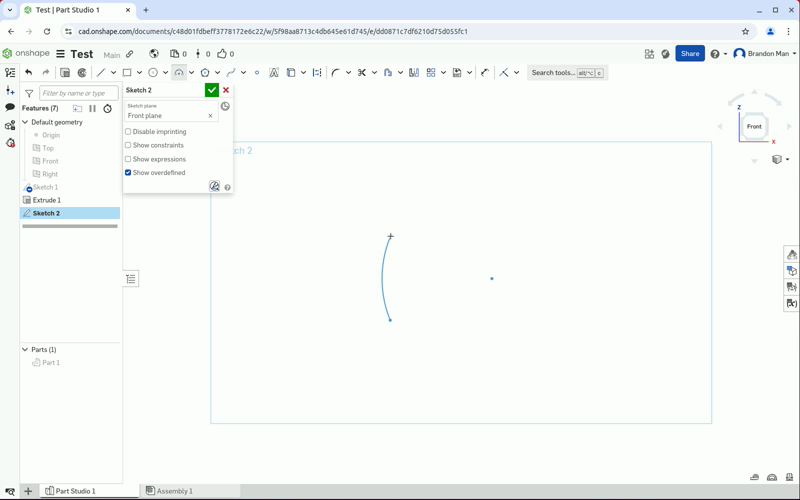
click(390, 235)
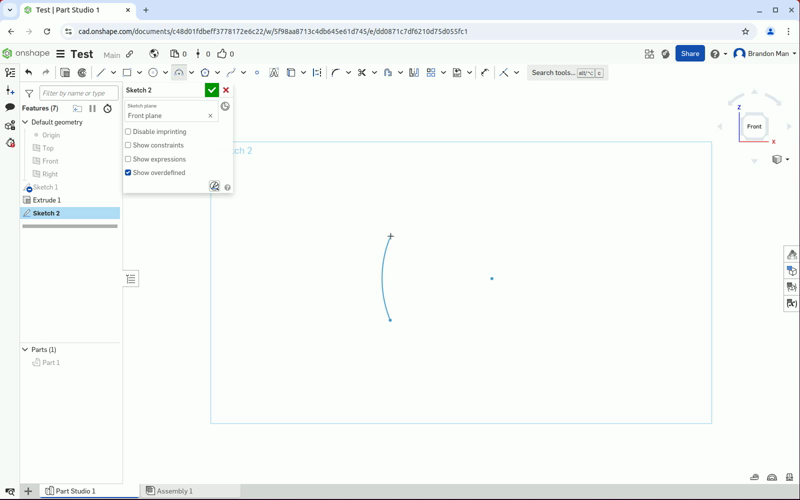
mouse_move(432, 278)
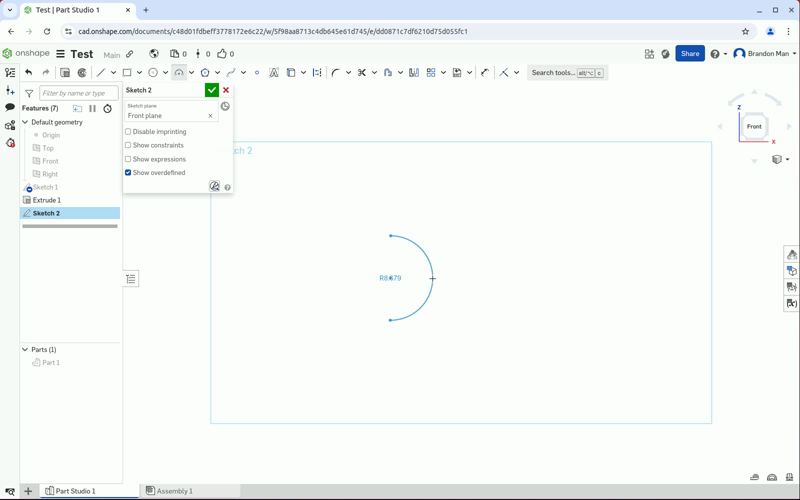
click(432, 278)
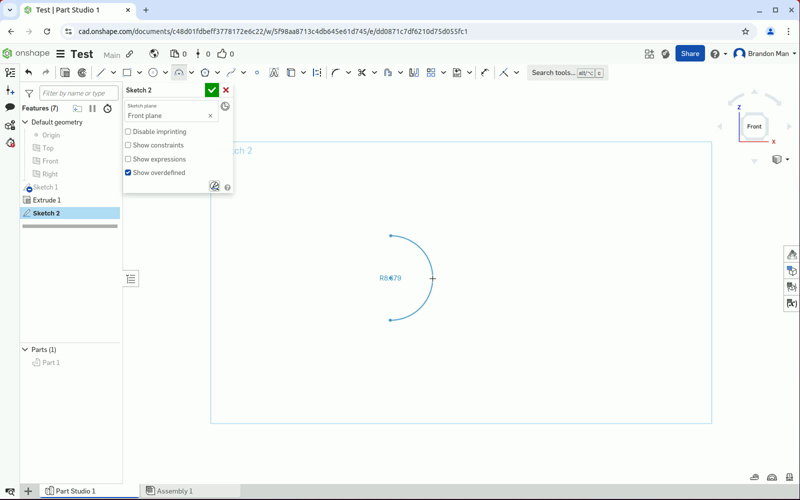
key_up(shift)
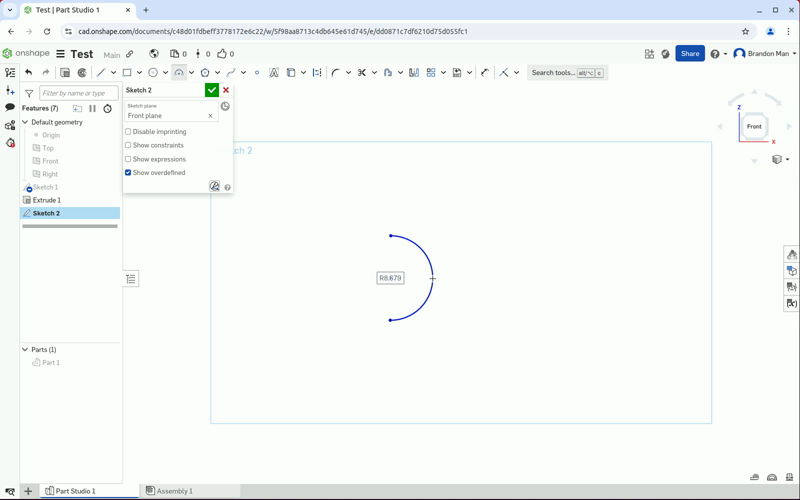
key(esc)
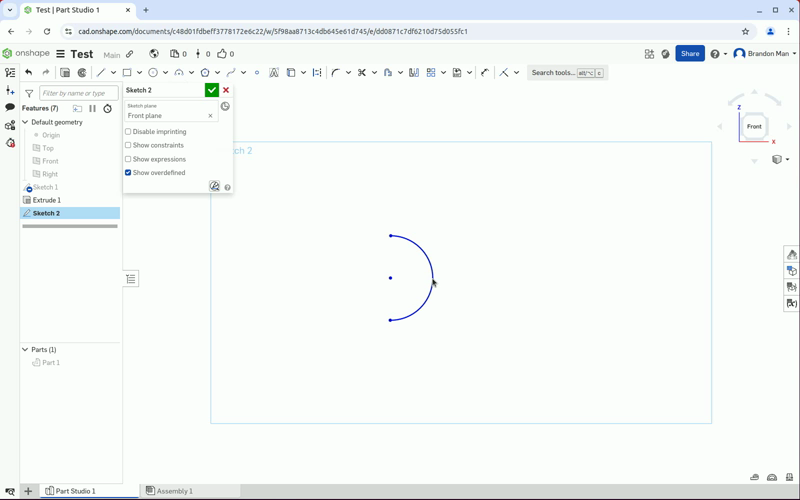
key(l)
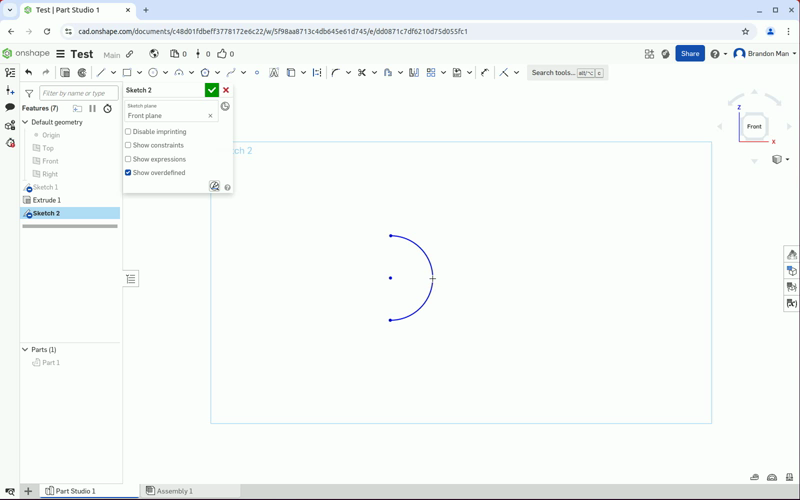
mouse_move(390, 235)
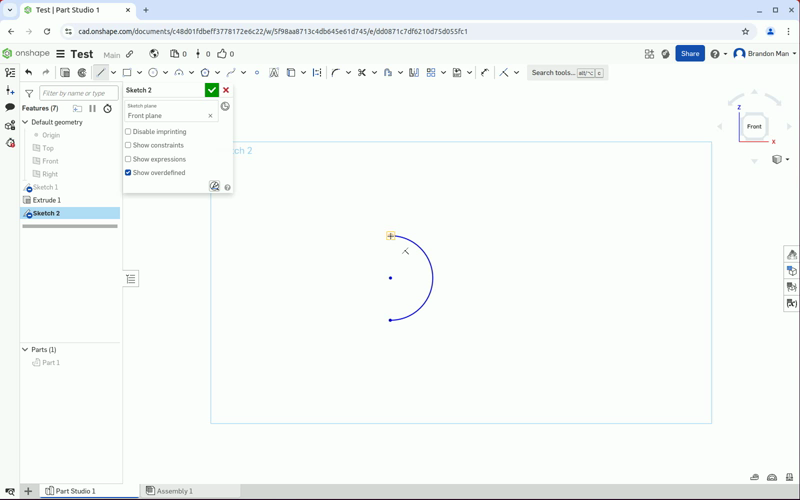
click(390, 235)
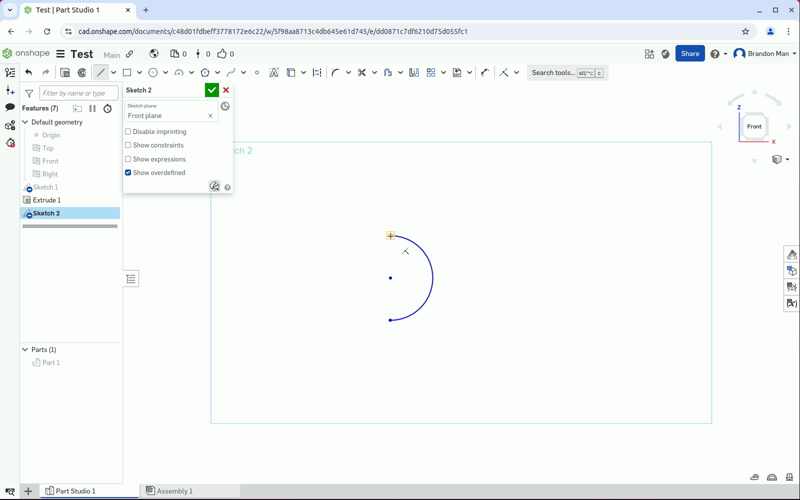
key_down(shift)
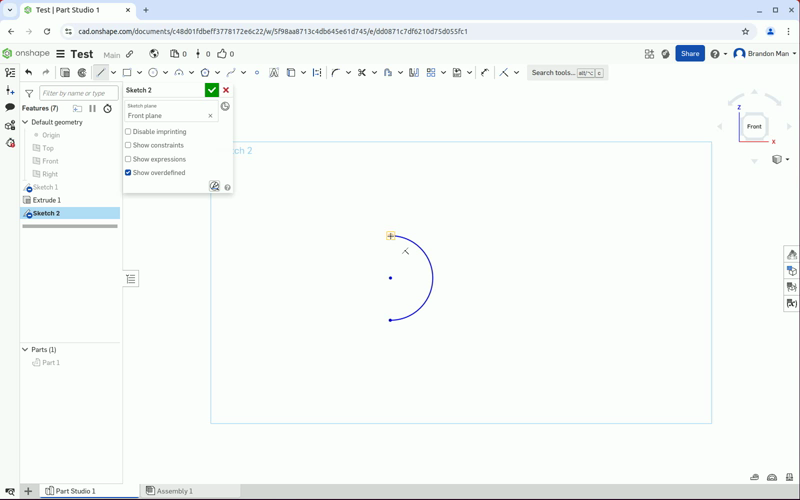
mouse_move(420, 235)
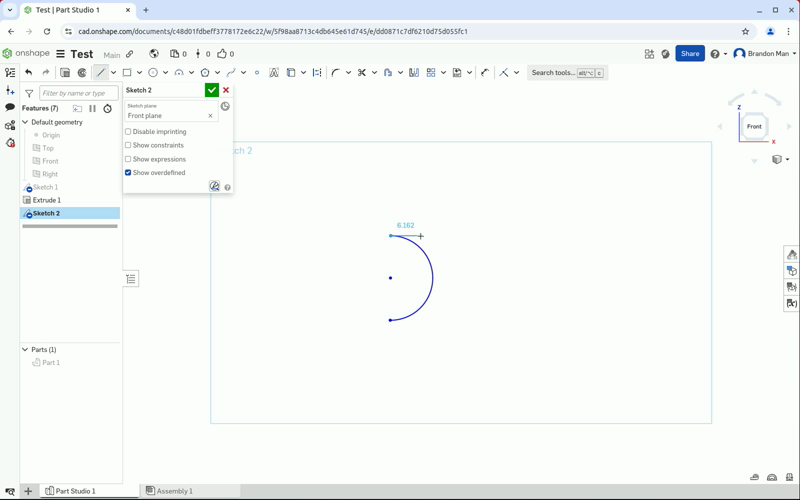
mouse_move(390, 257)
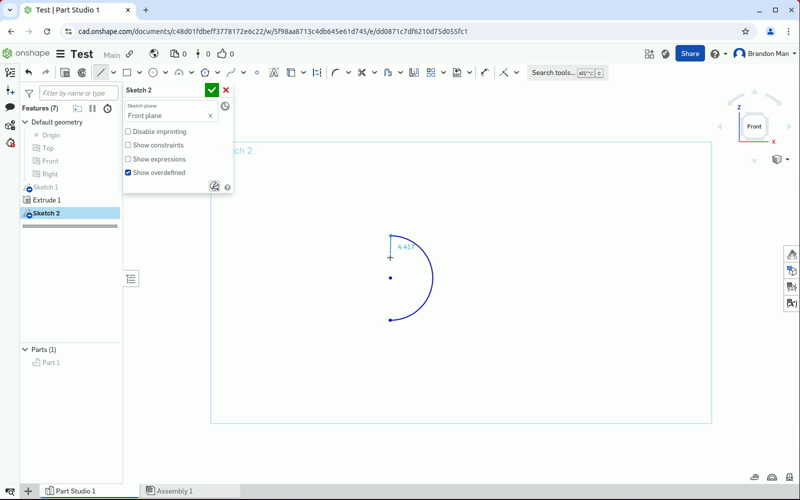
click(390, 257)
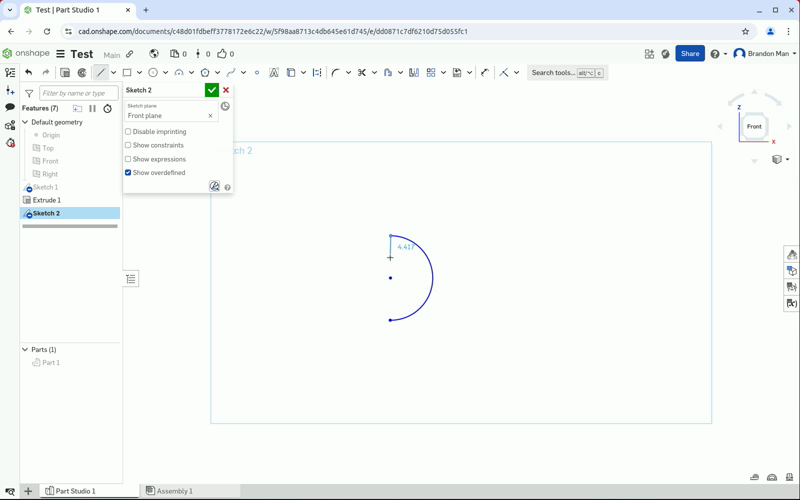
key_up(shift)
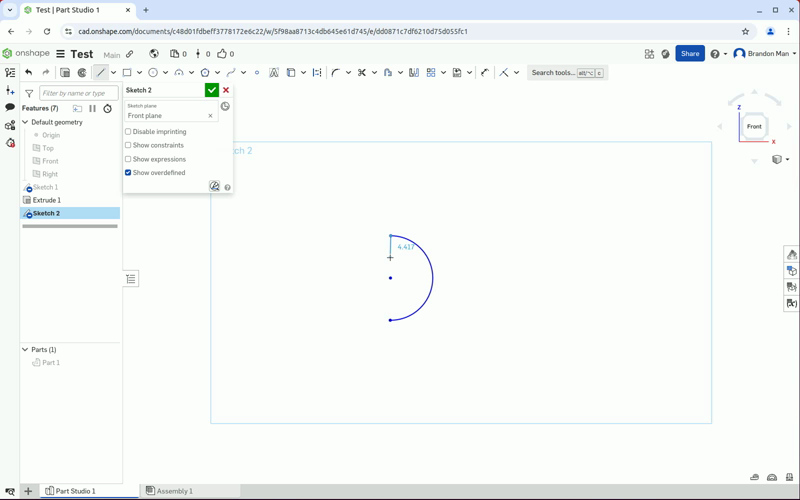
key(esc)
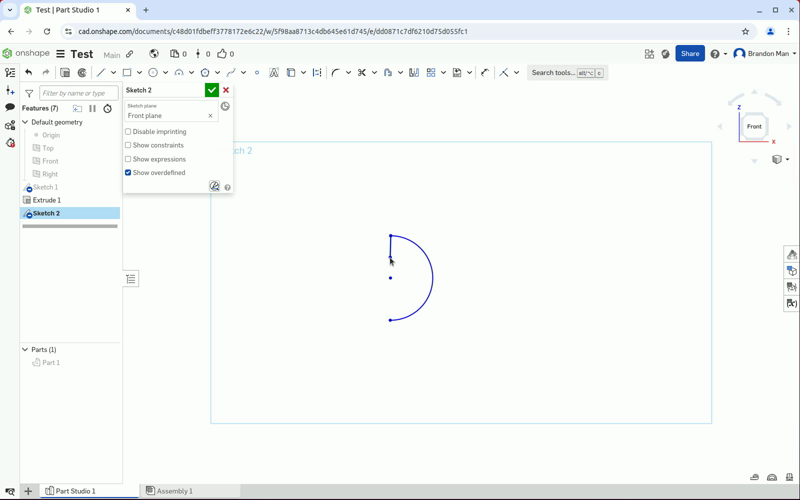
key(a)
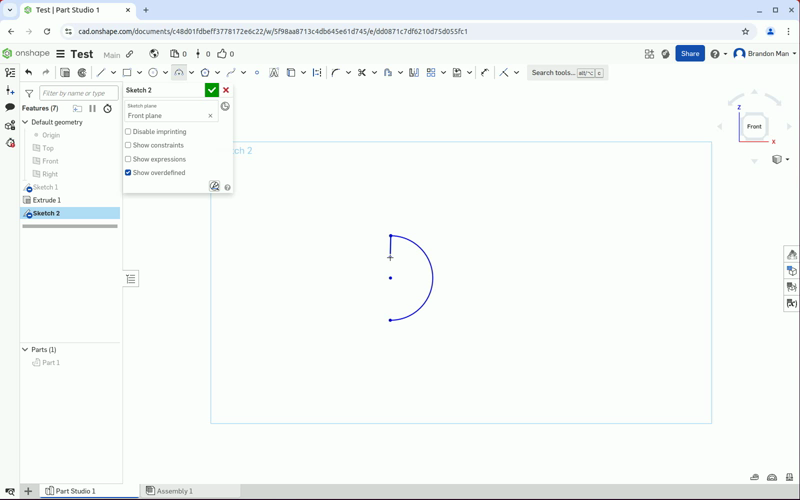
mouse_move(390, 257)
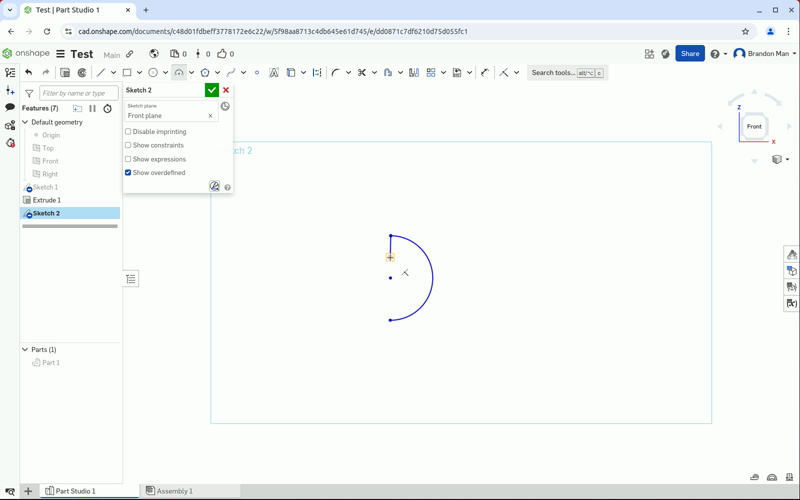
click(390, 257)
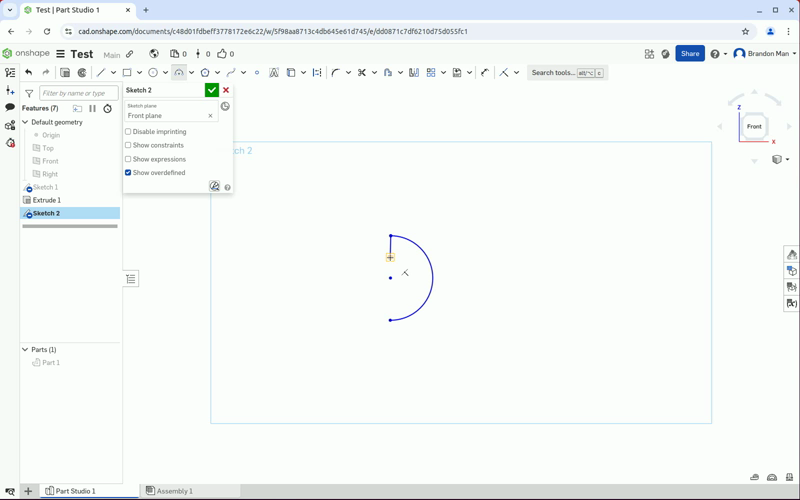
key_down(shift)
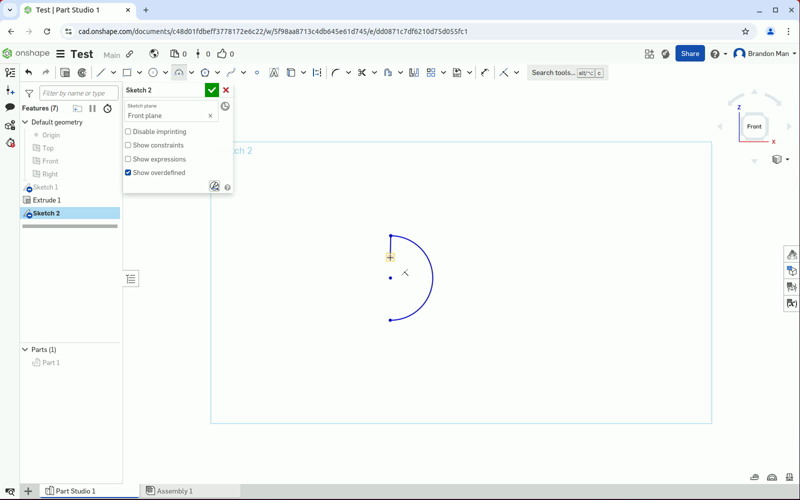
mouse_move(390, 299)
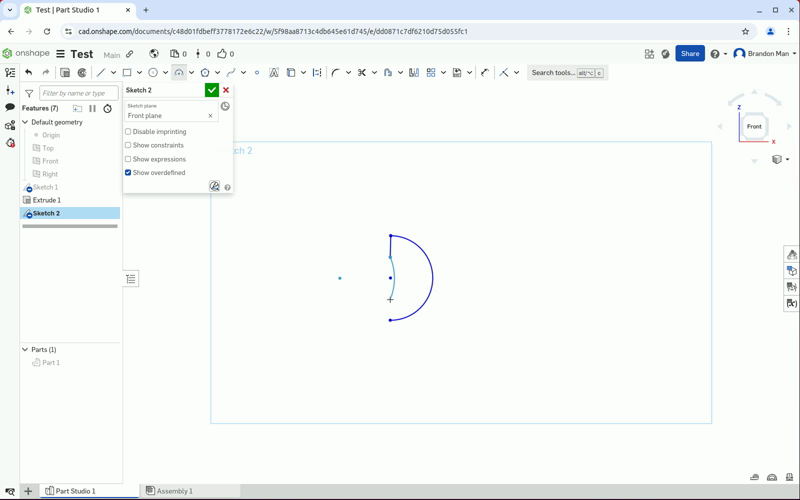
click(390, 299)
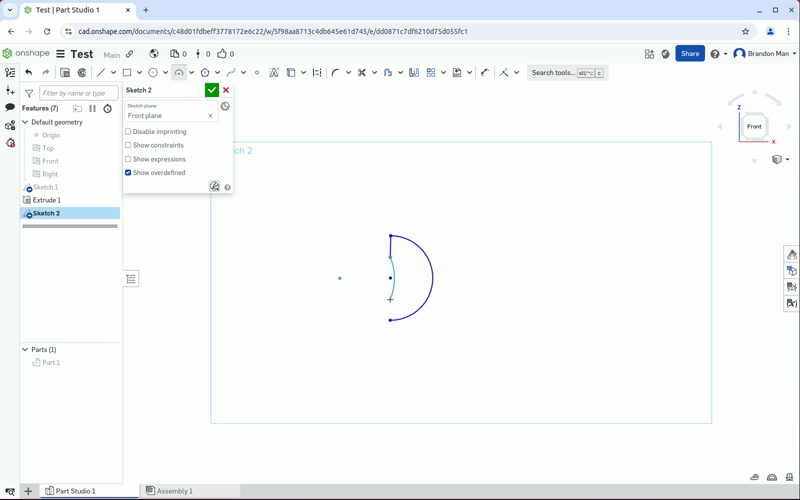
mouse_move(411, 278)
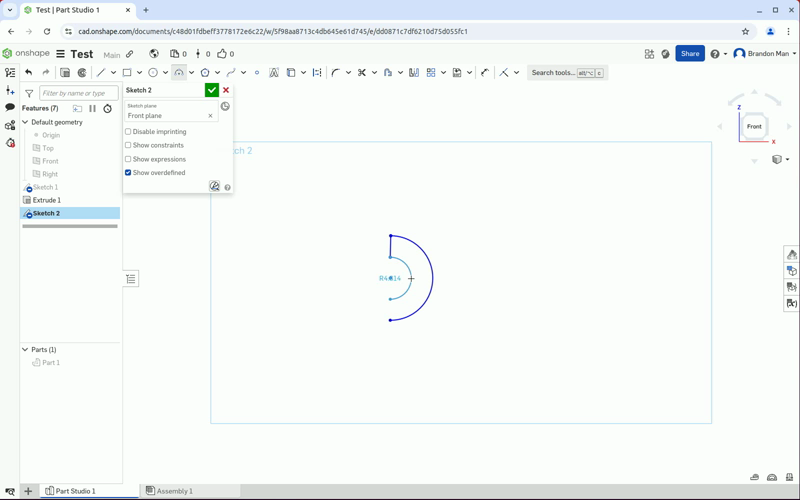
click(411, 278)
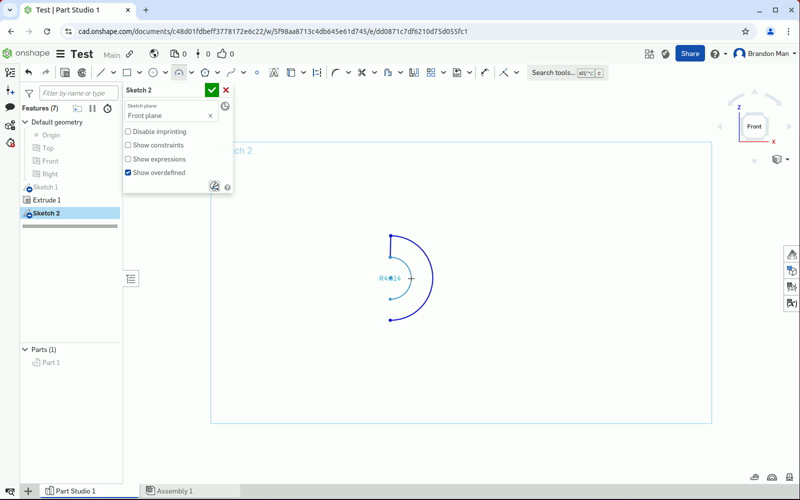
key_up(shift)
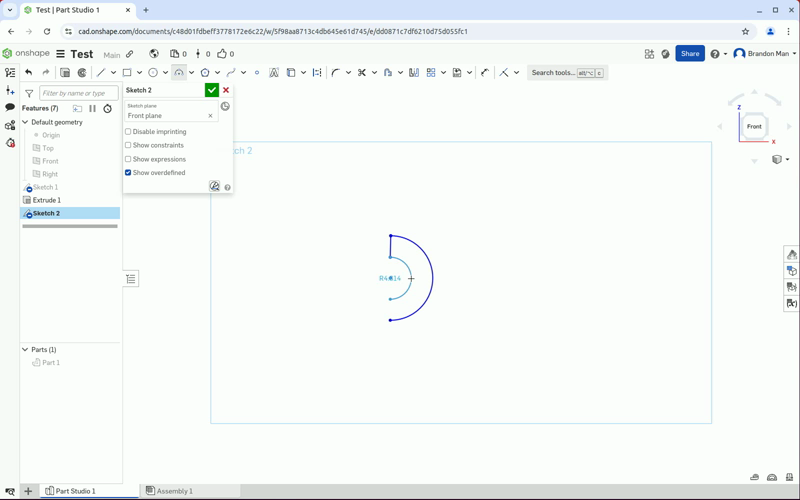
key(esc)
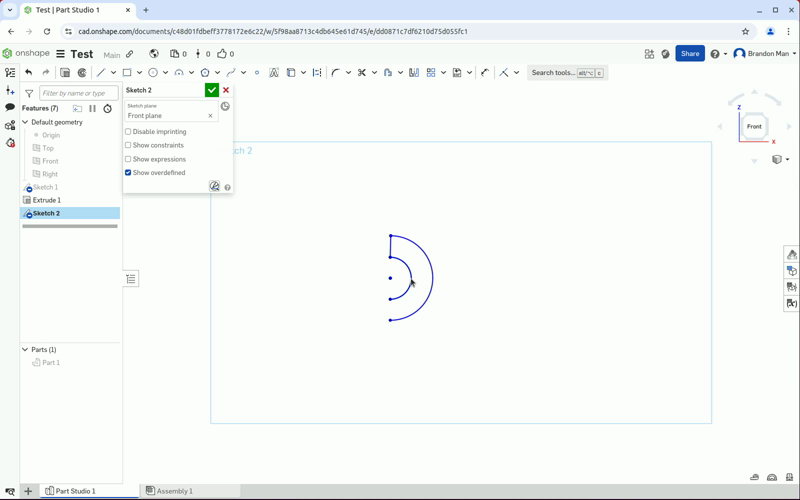
key(l)
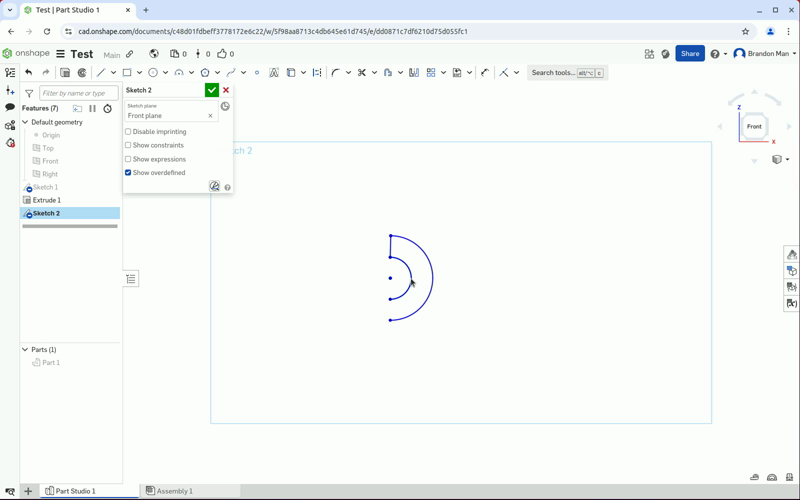
mouse_move(390, 299)
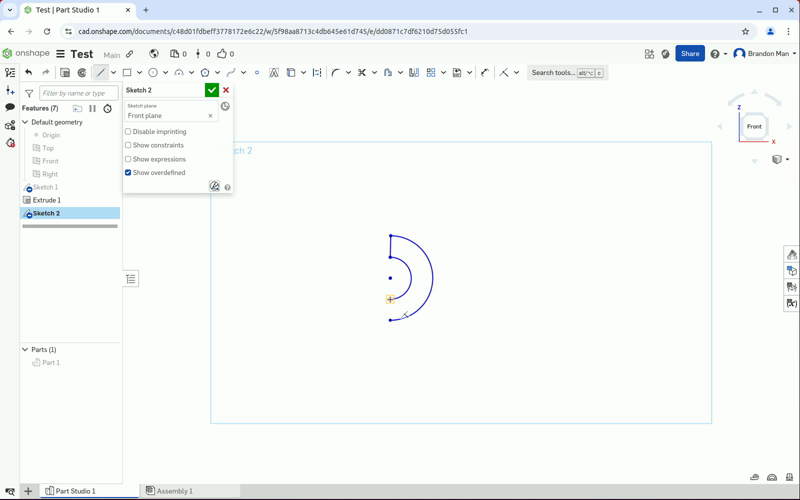
click(390, 299)
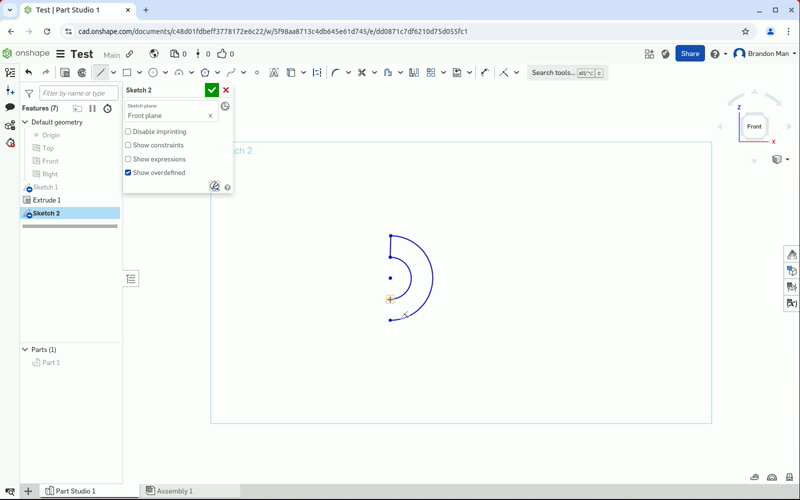
mouse_move(420, 299)
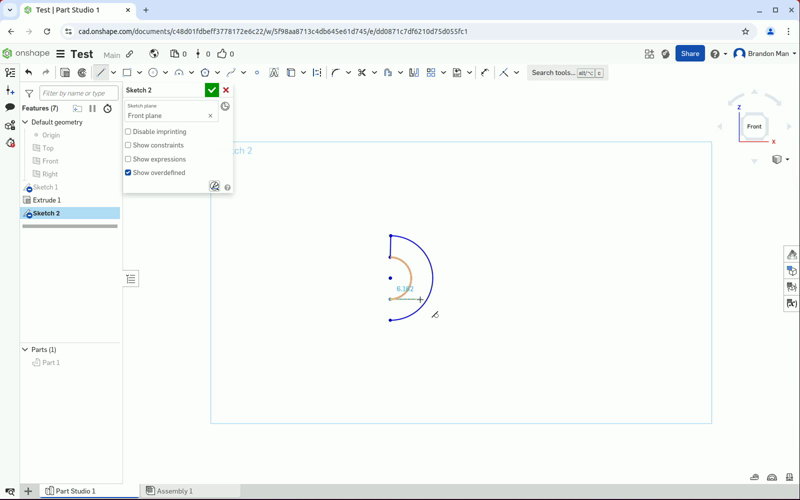
key_down(shift)
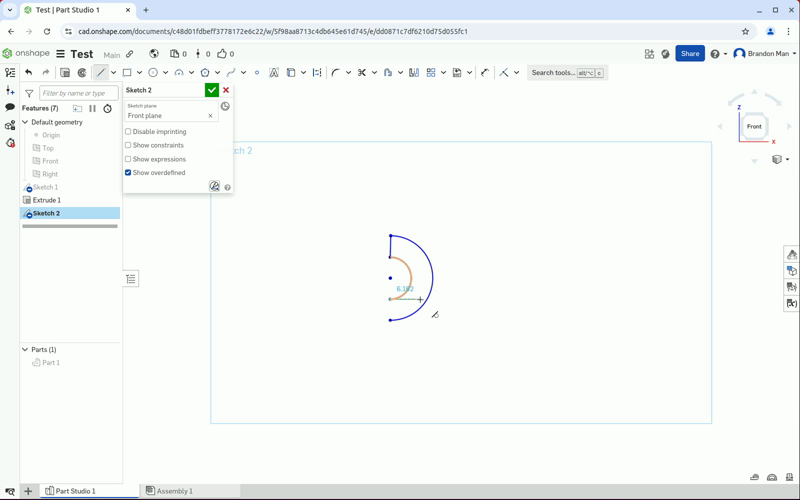
mouse_move(390, 320)
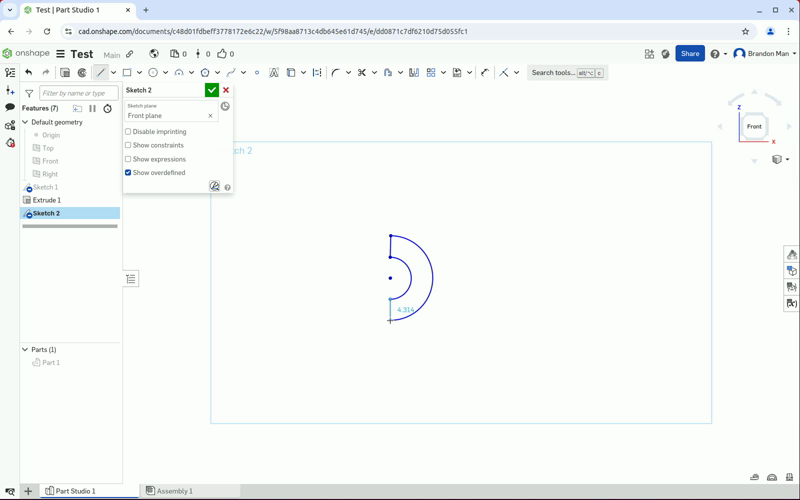
key_up(shift)
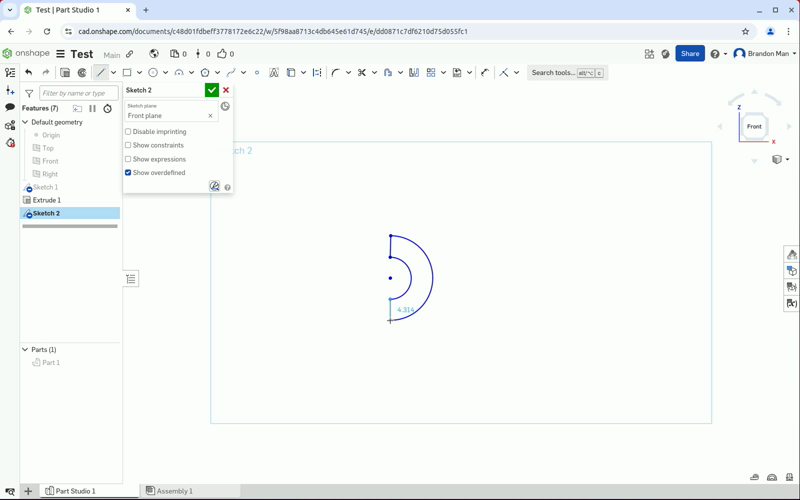
click(390, 320)
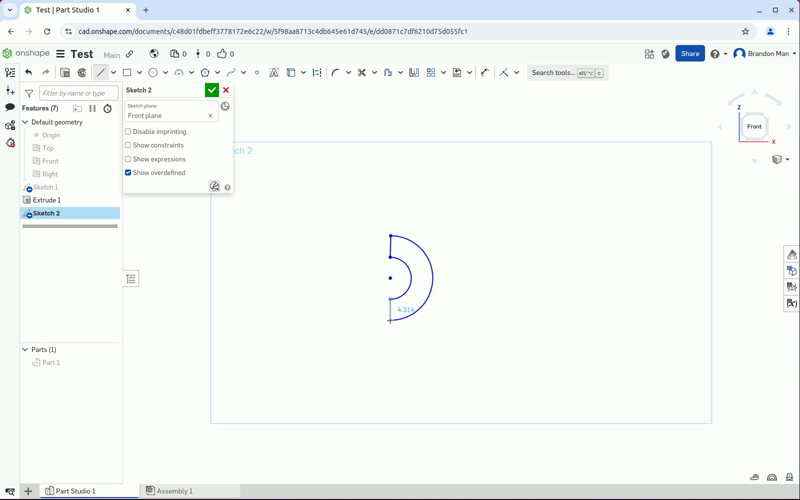
key(esc)
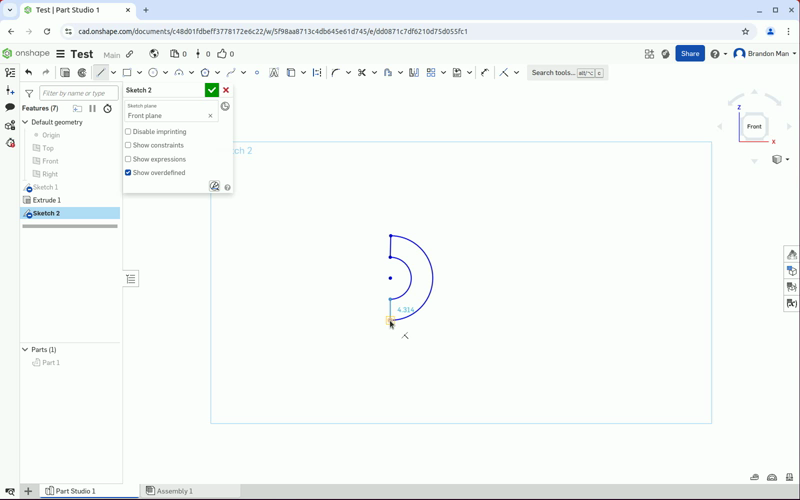
mouse_move(419, 260)
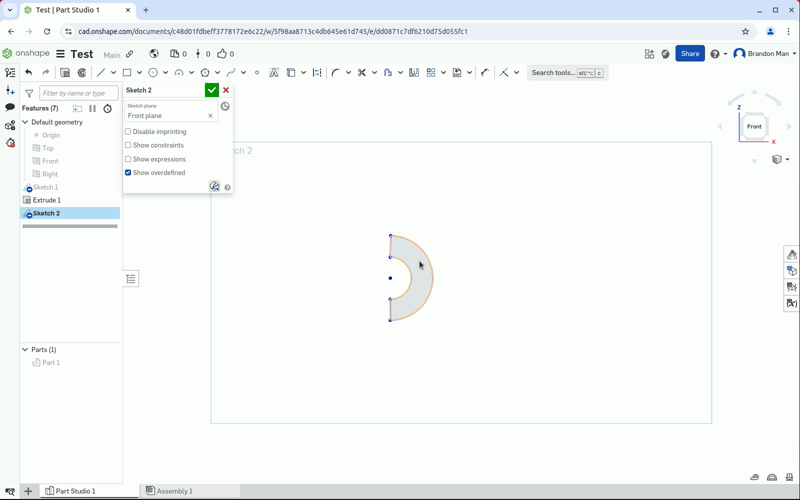
scroll(6)
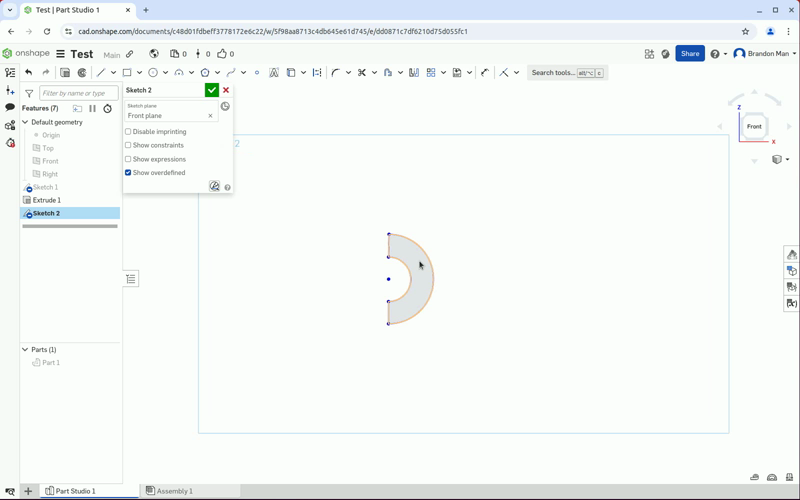
scroll(6)
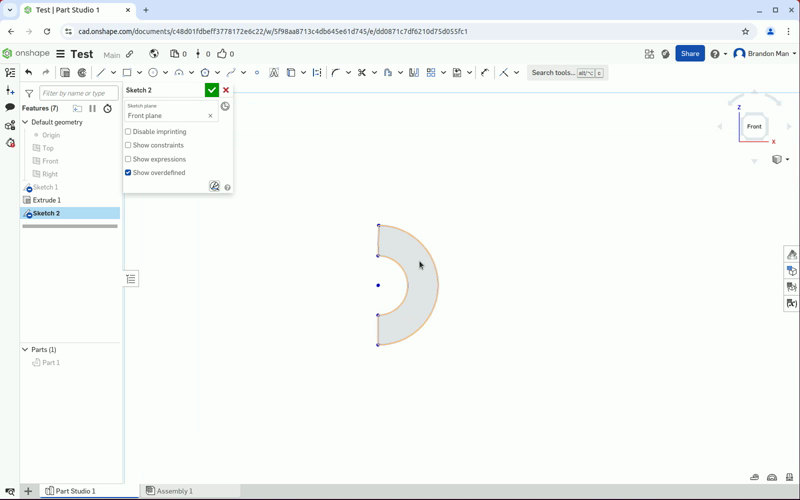
scroll(6)
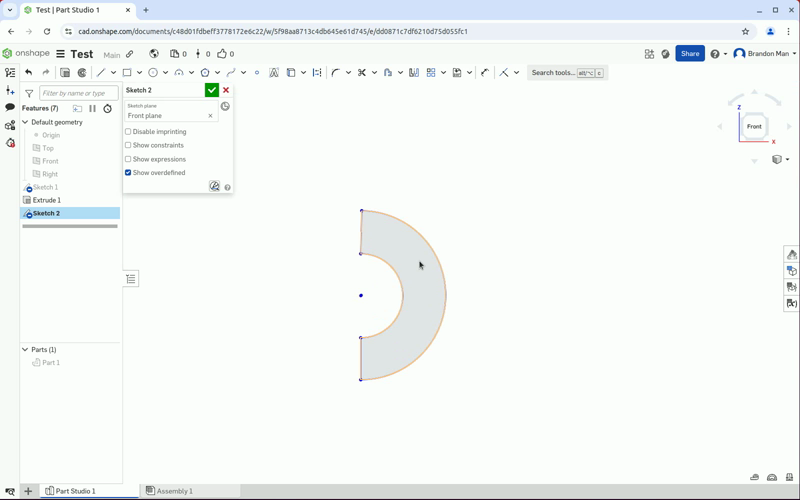
scroll(6)
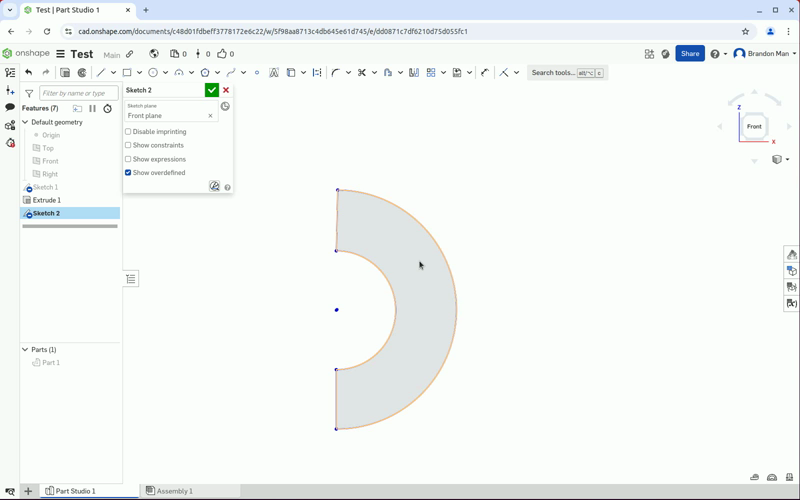
scroll(6)
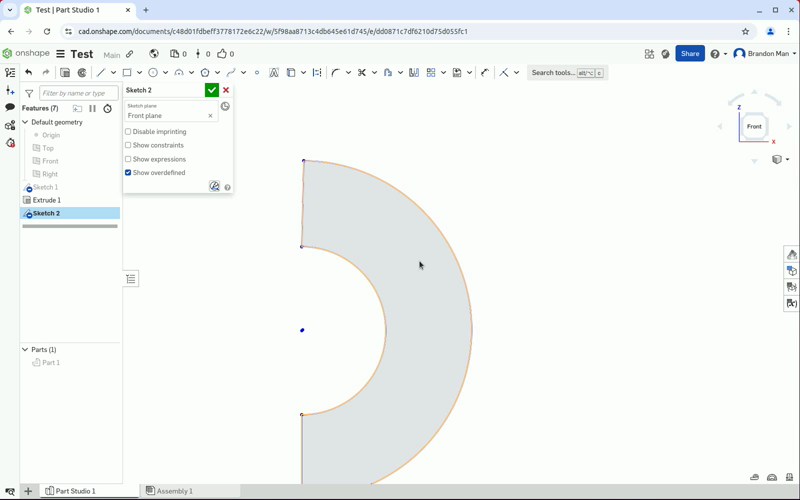
scroll(6)
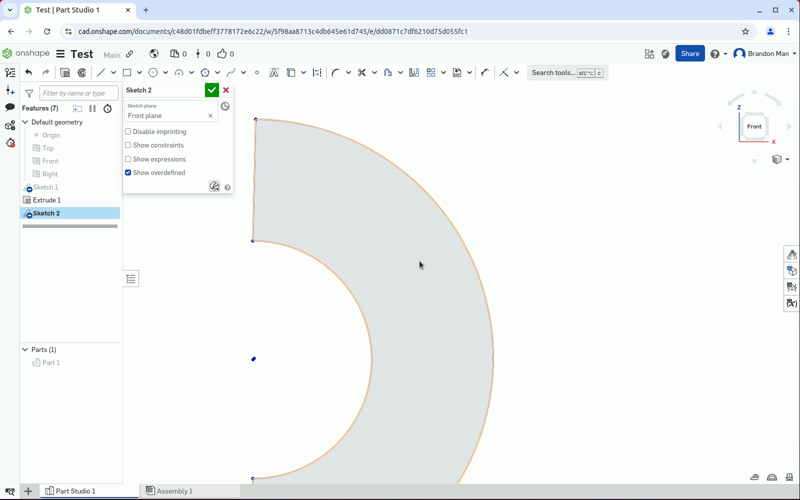
scroll(6)
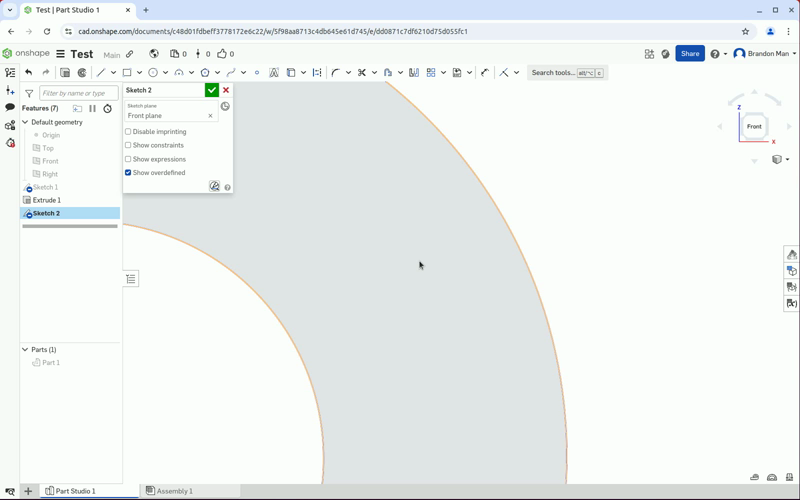
click(419, 260)
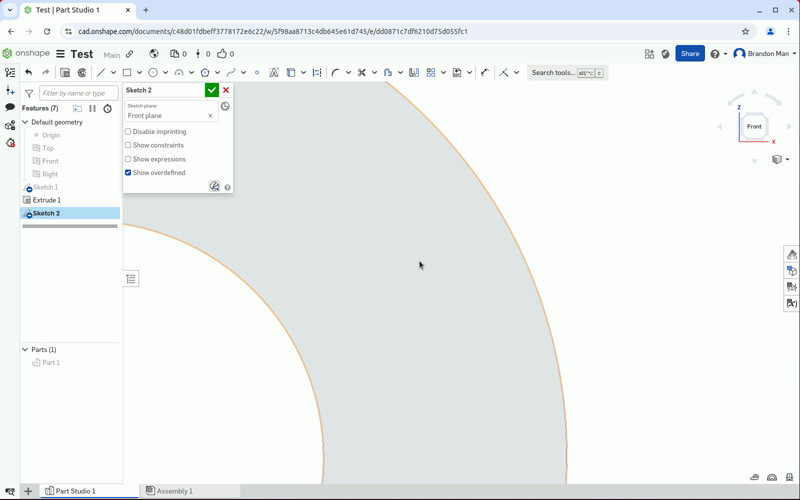
scroll(-6)
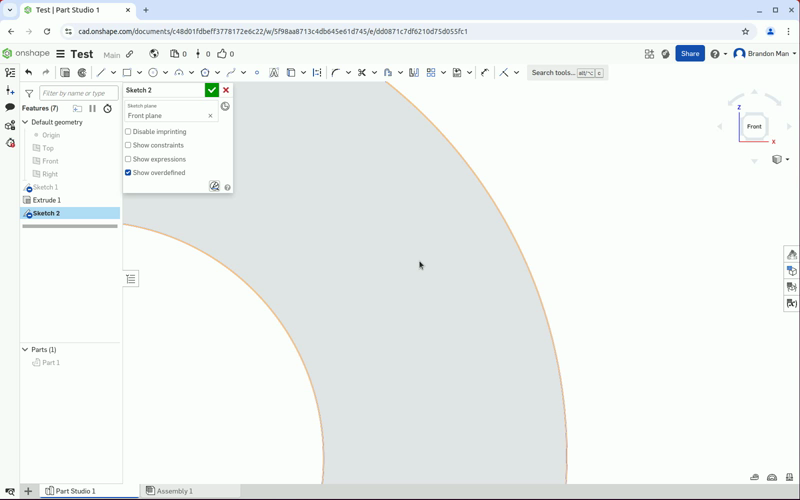
scroll(-6)
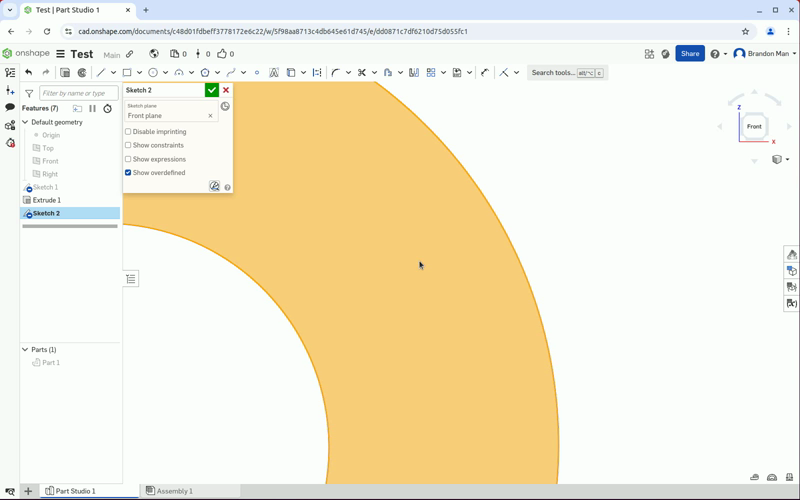
scroll(-6)
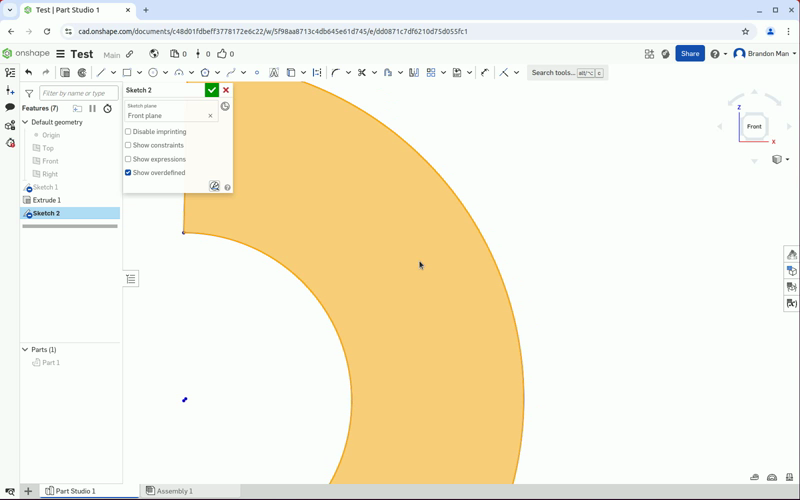
scroll(-6)
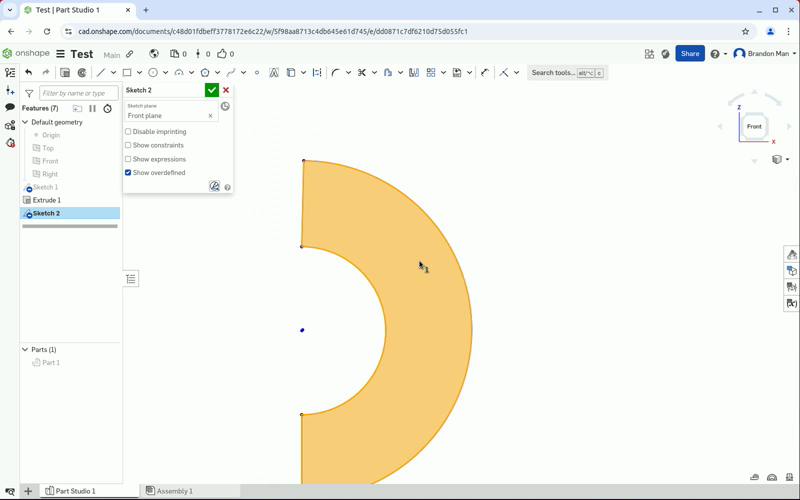
scroll(-6)
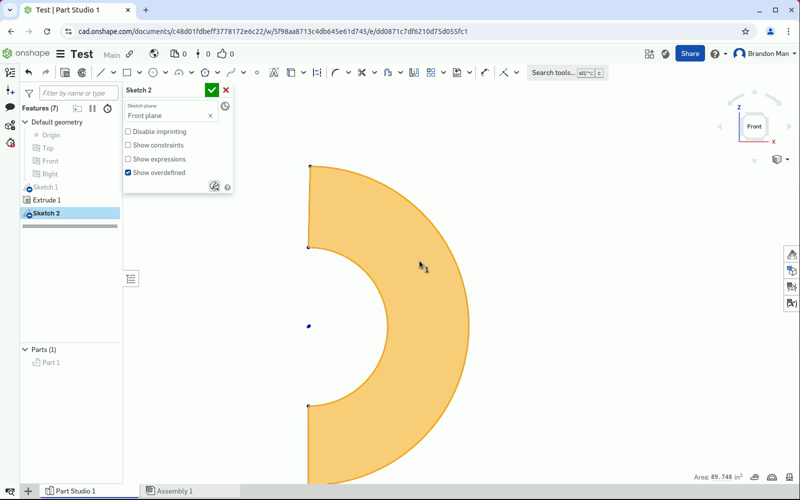
scroll(-6)
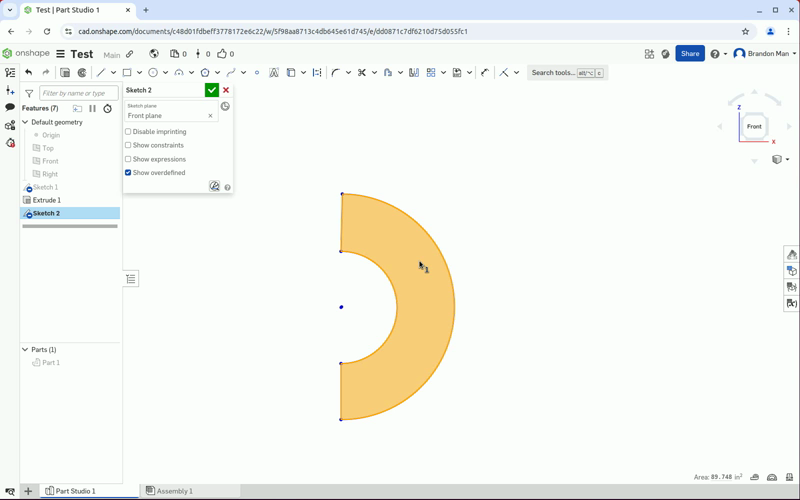
scroll(-6)
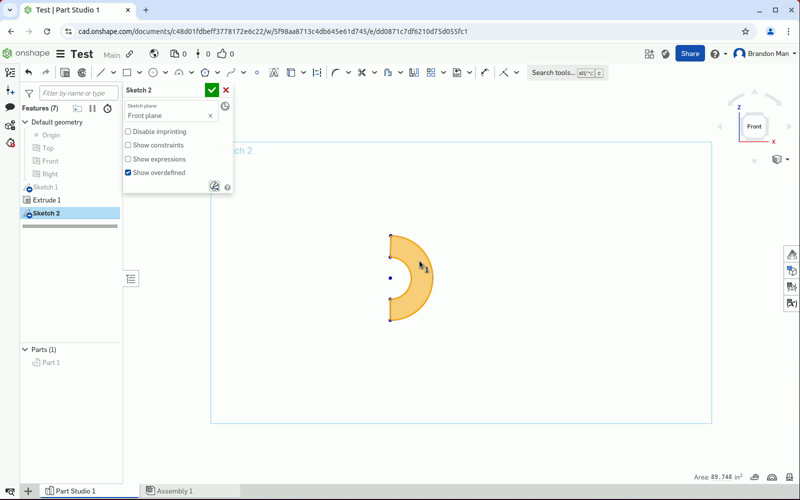
mouse_move(73, 352)
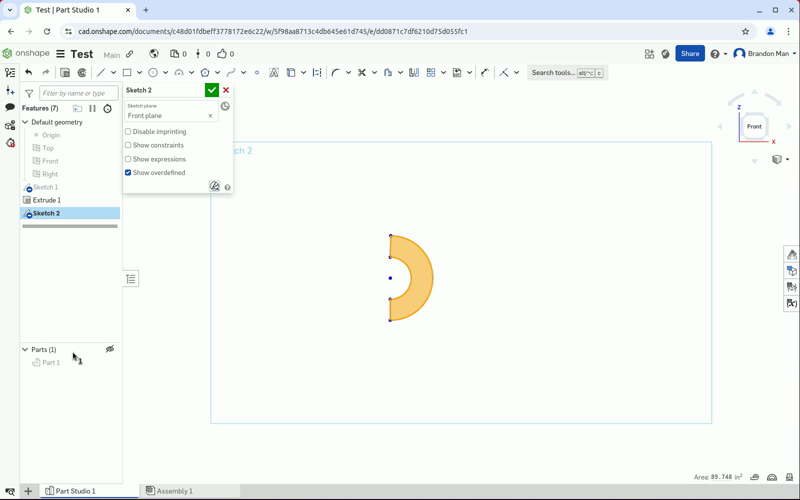
key(shift+y)
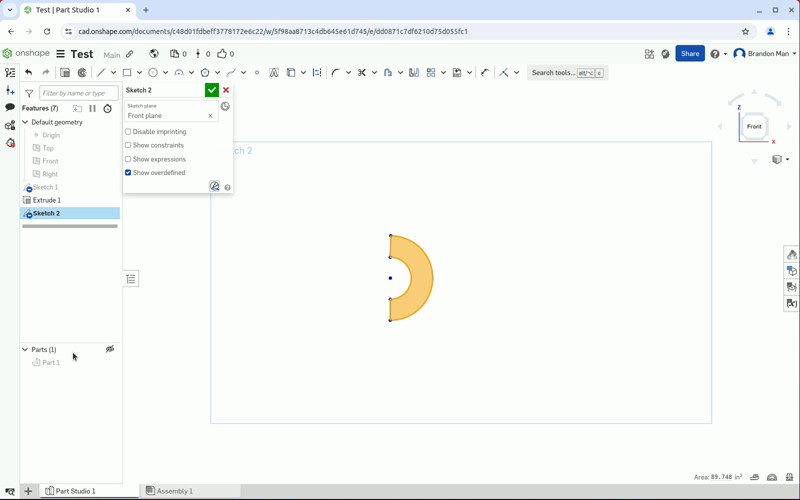
key(shift+e)
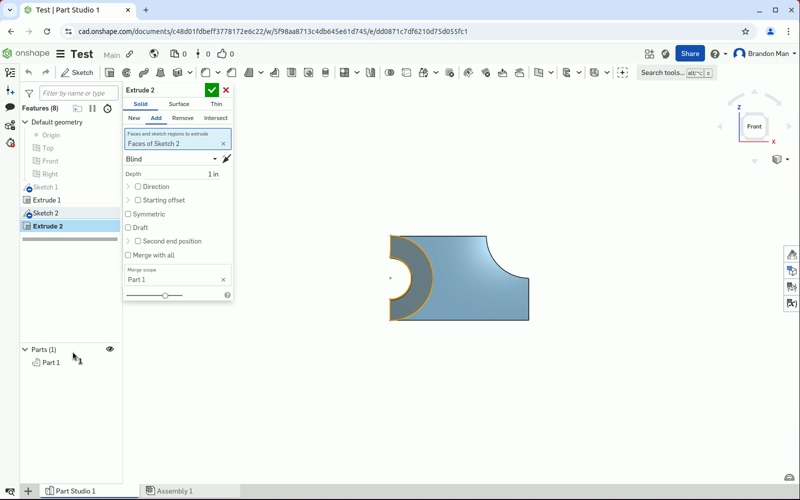
mouse_move(143, 106)
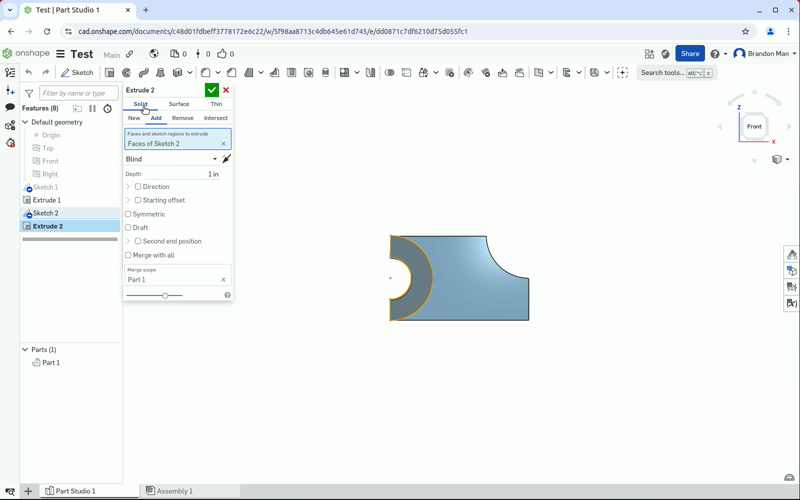
click(143, 106)
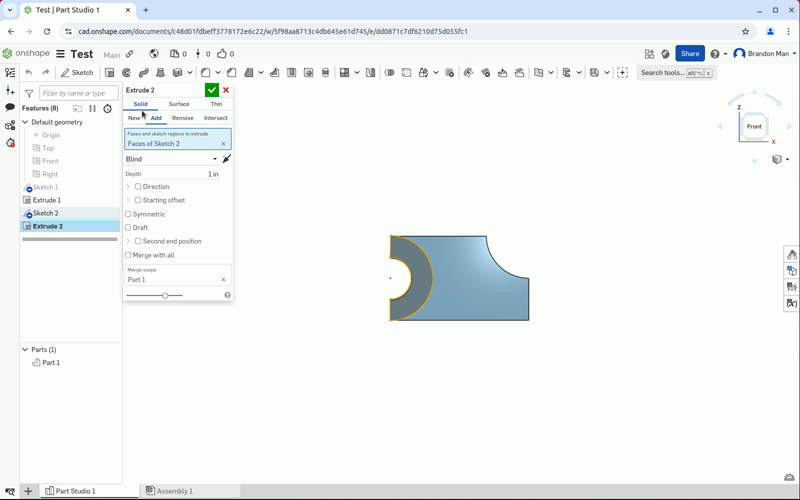
mouse_move(137, 120)
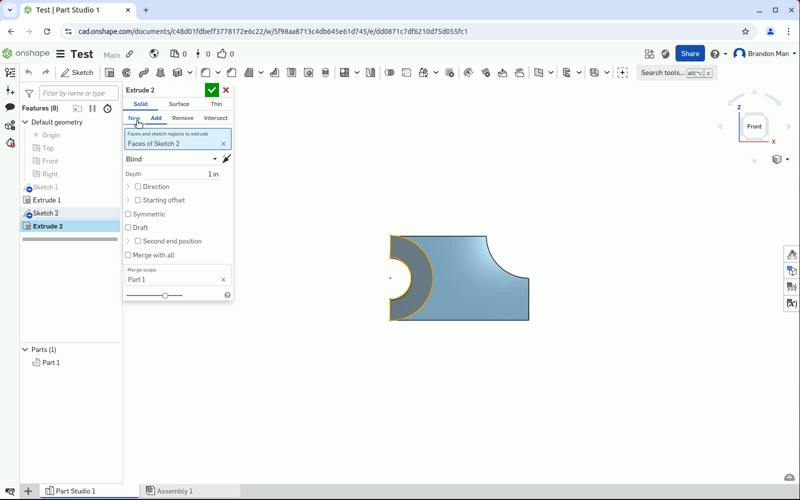
click(137, 120)
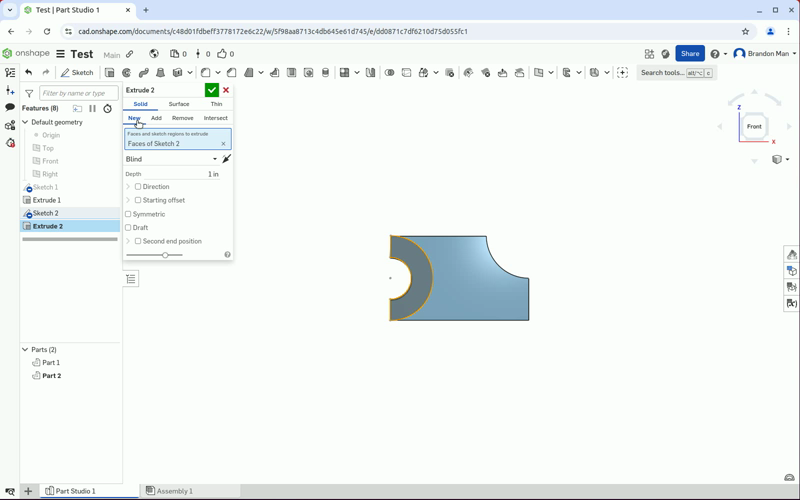
key(tab, 4)
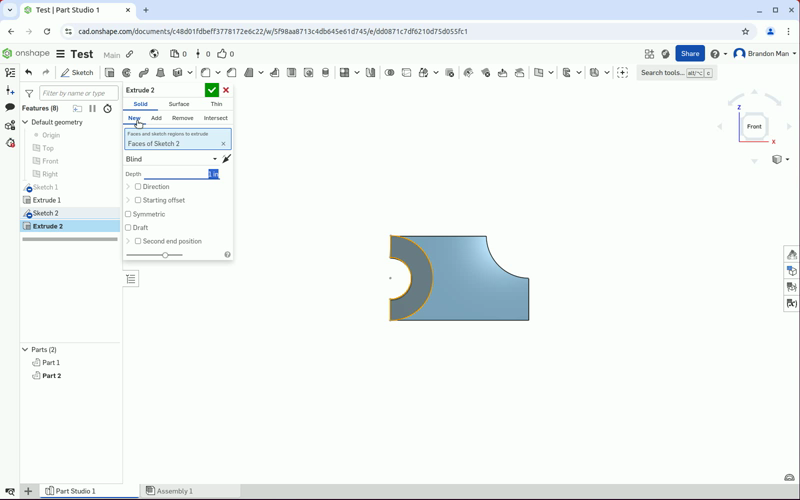
text(6.981)
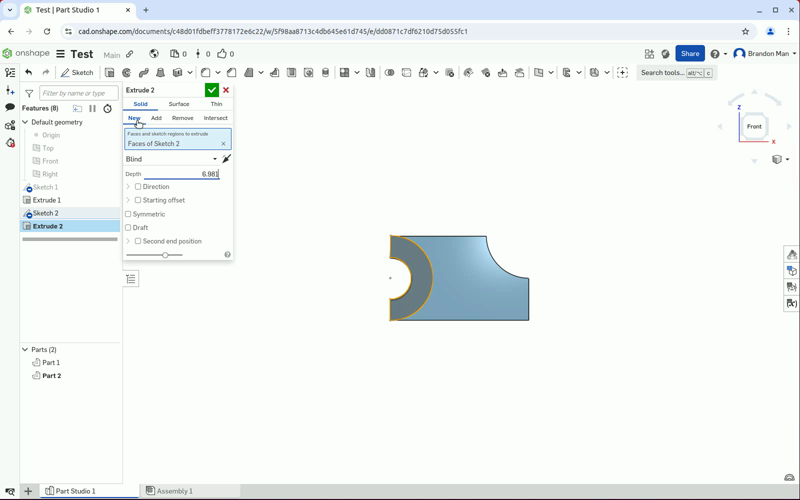
key(enter)
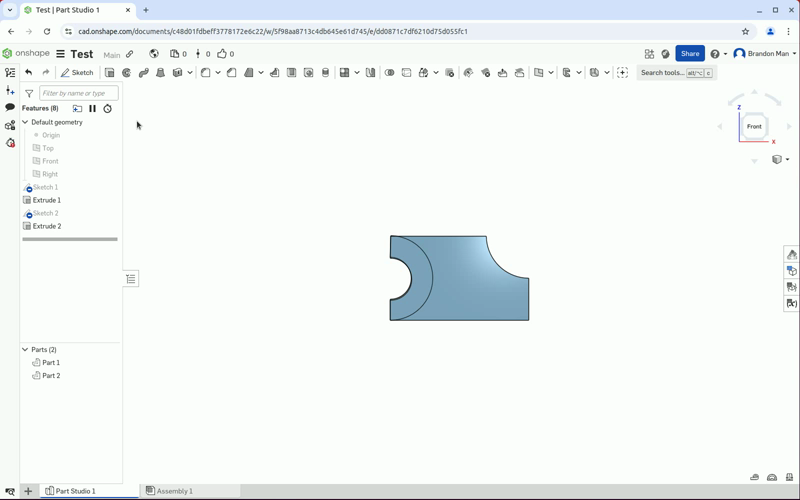
key(shift+h)
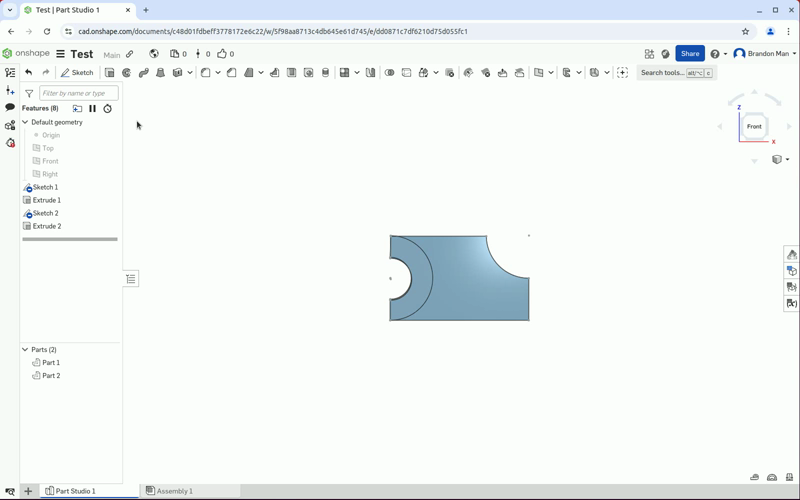
key(shift+h)
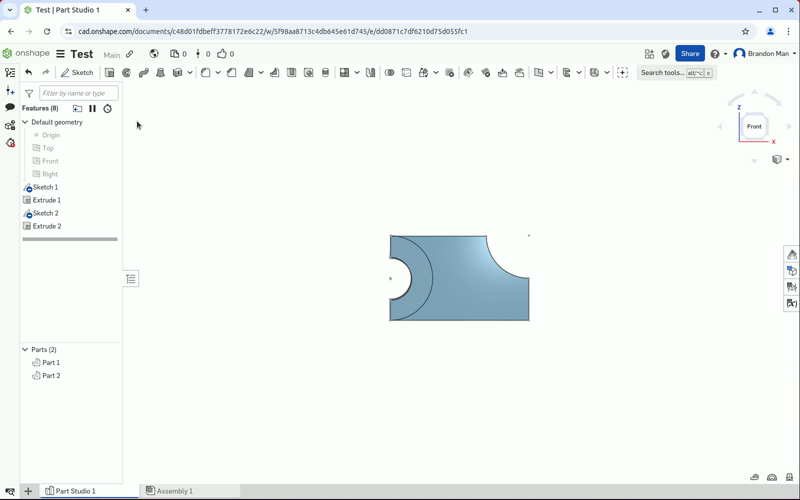
key(shift+7)
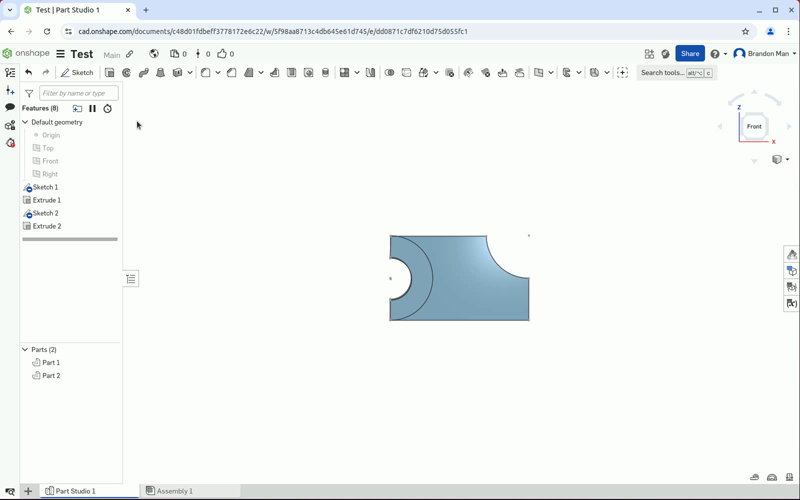
key(left, 2)
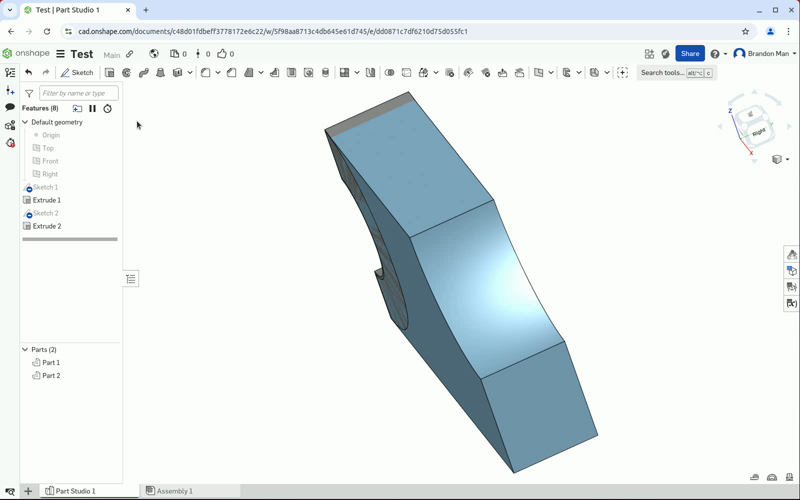
key(down, 2)
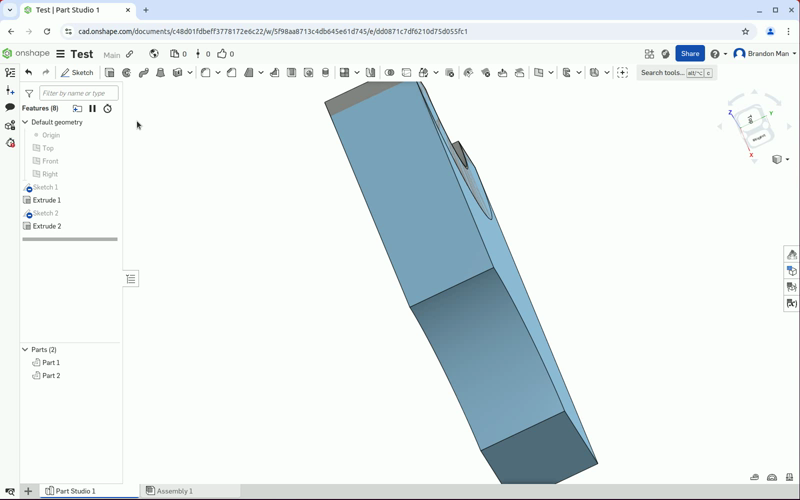
key(up, 2)
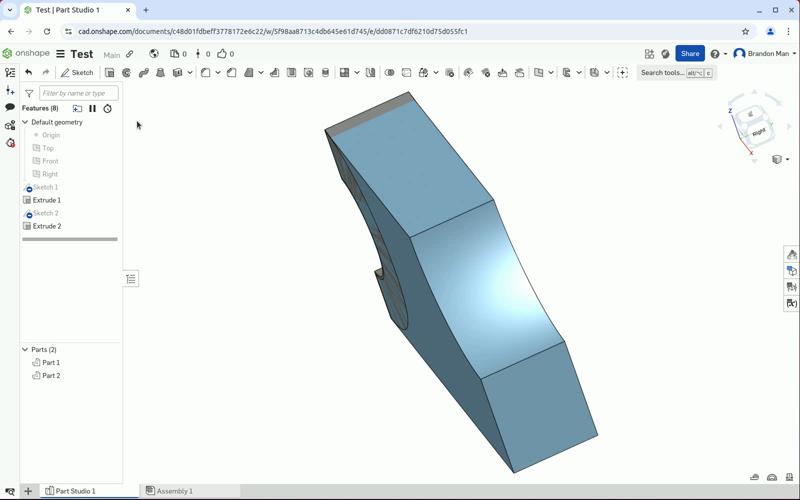
key(right, 2)
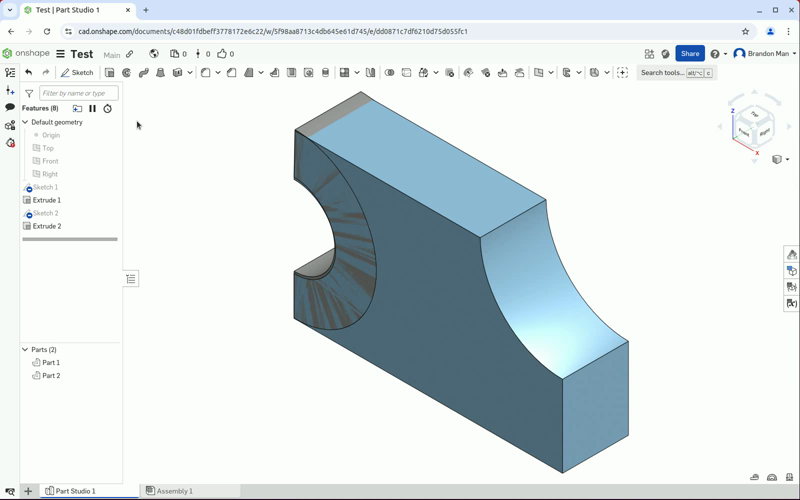
mouse_move(73, 189)
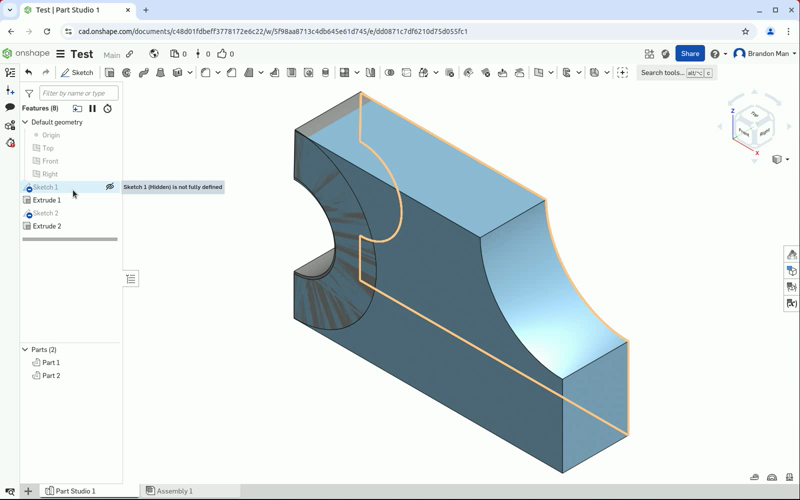
click(73, 189)